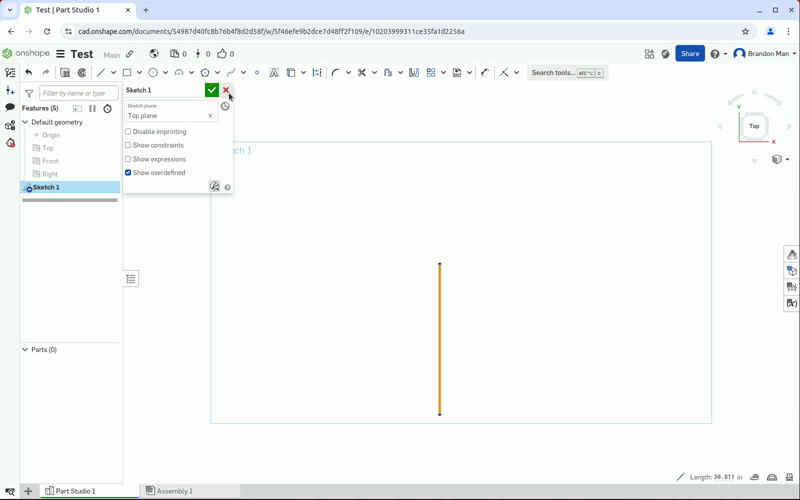
key(shift+h)
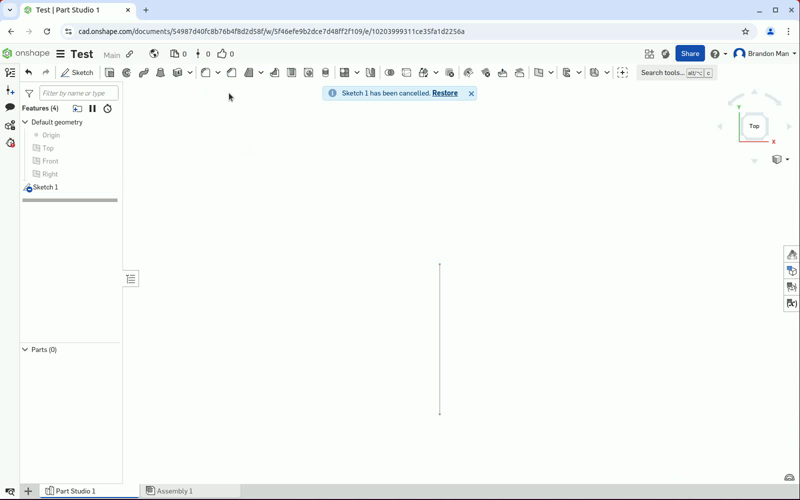
key(shift+s)
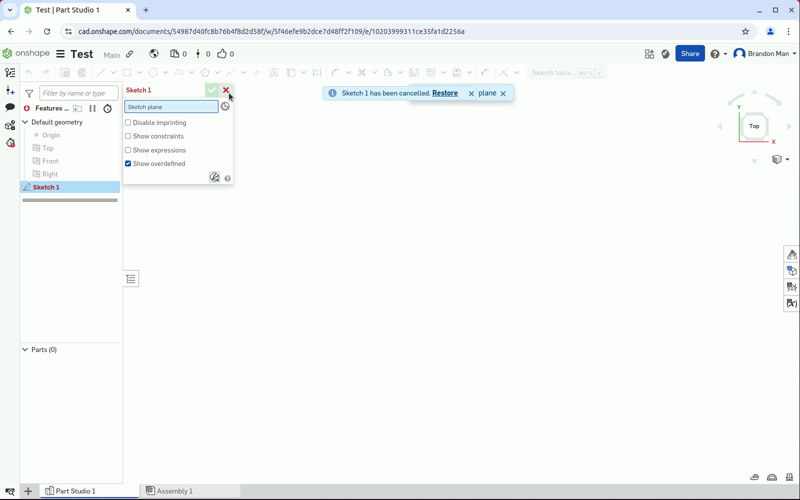
mouse_move(73, 150)
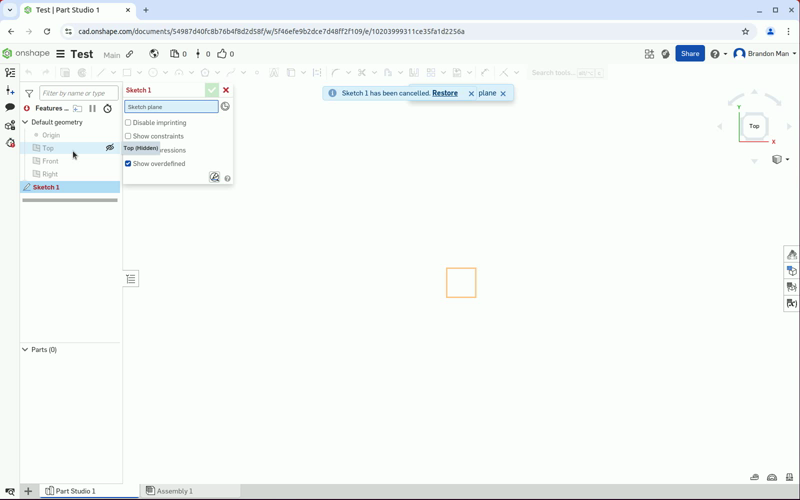
click(73, 150)
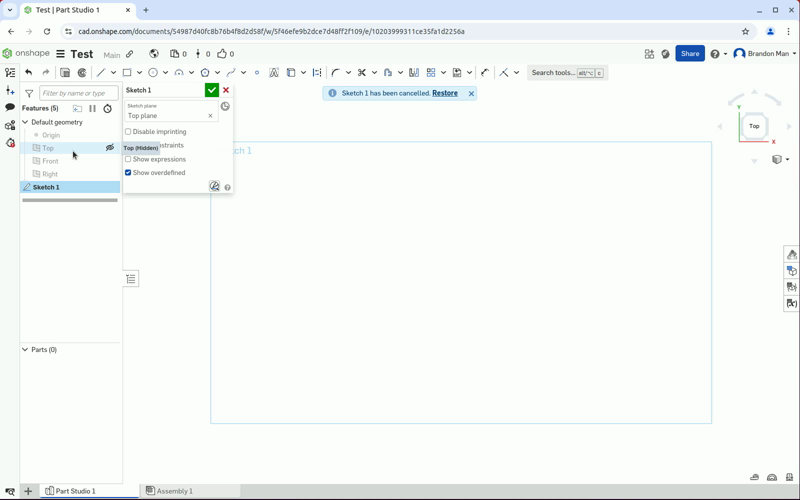
mouse_move(73, 352)
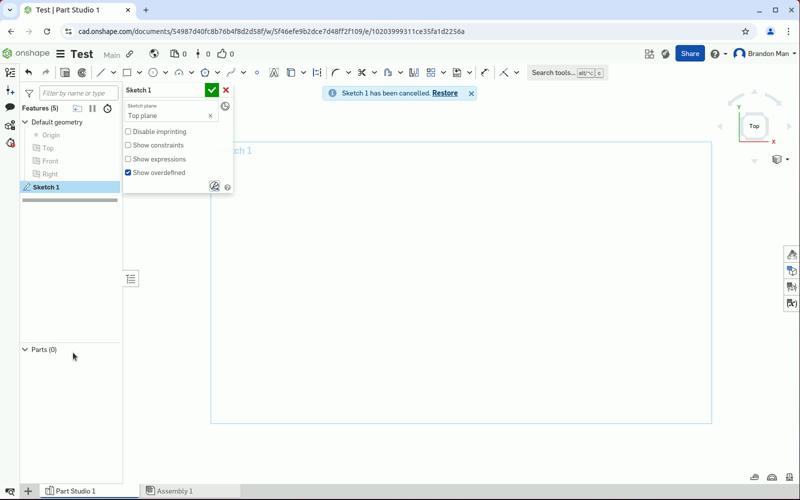
key(y)
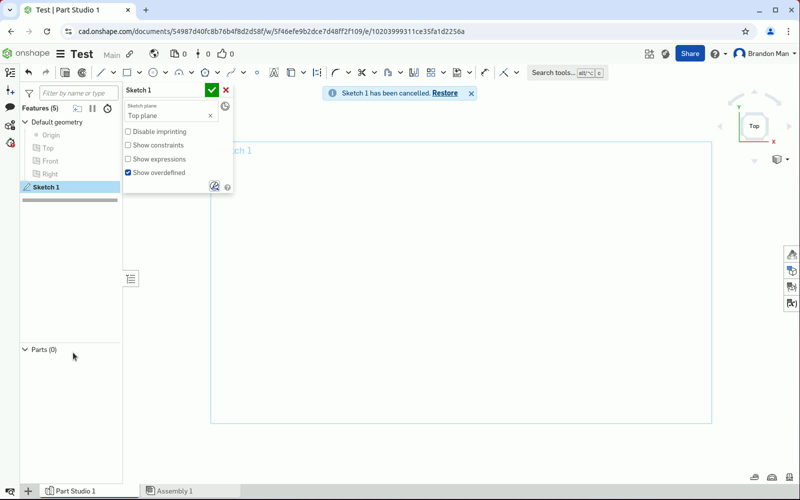
key(l)
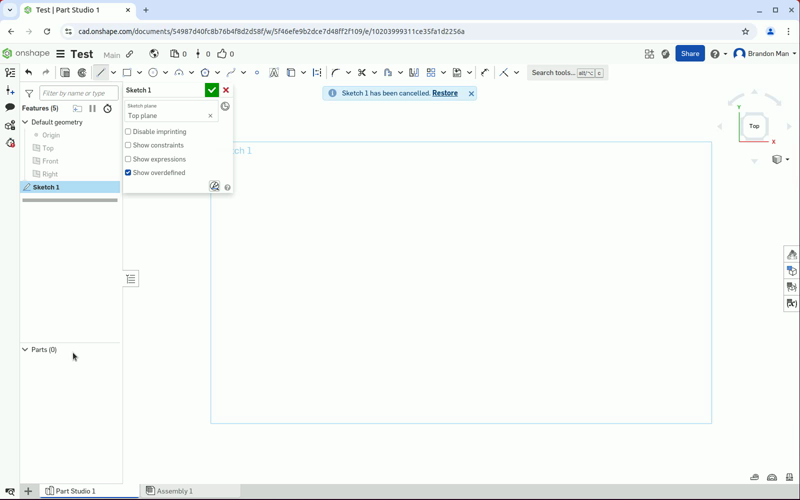
key_down(shift)
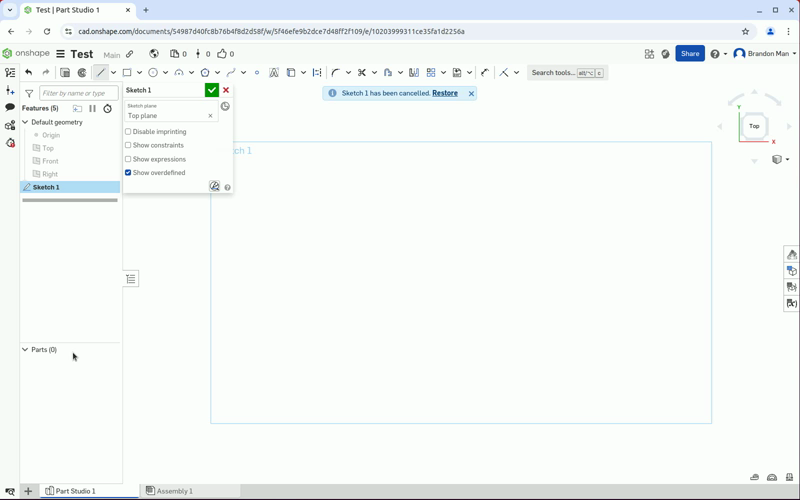
mouse_move(404, 308)
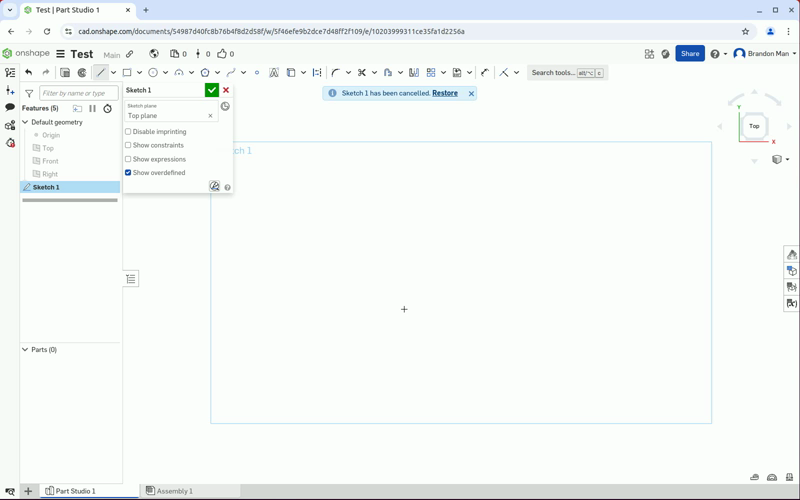
click(404, 308)
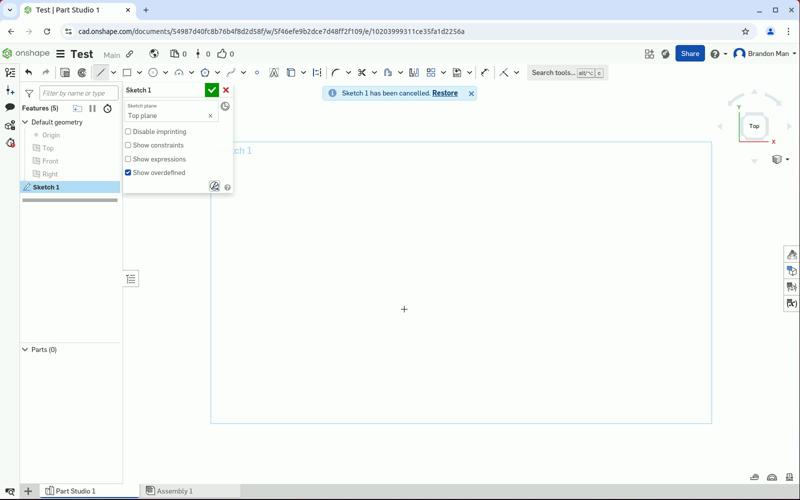
key_up(shift)
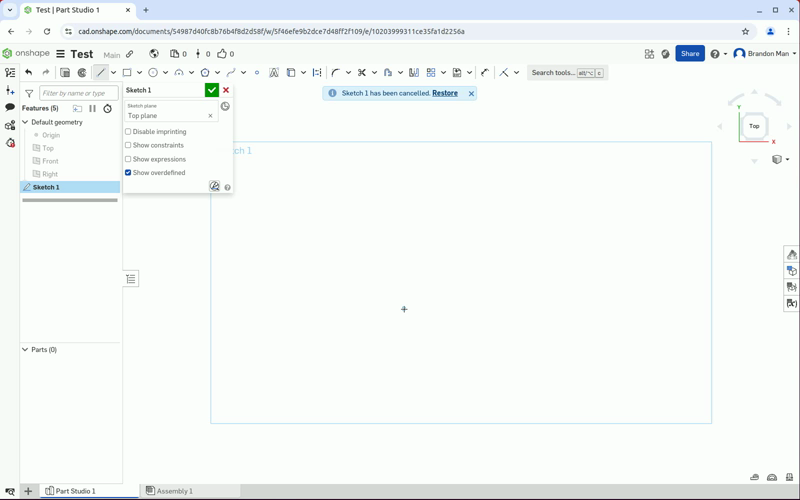
key_down(shift)
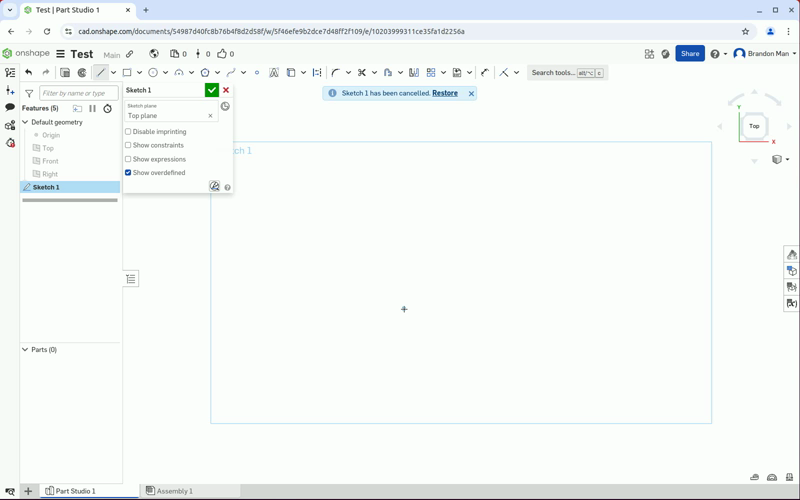
mouse_move(483, 308)
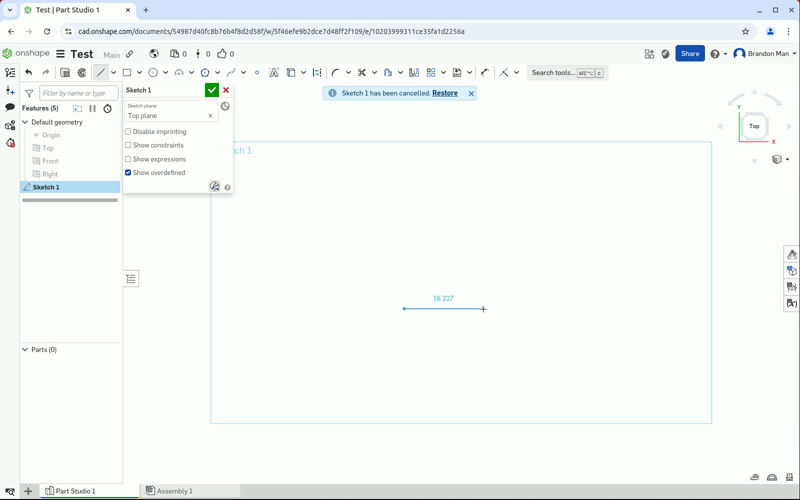
click(483, 308)
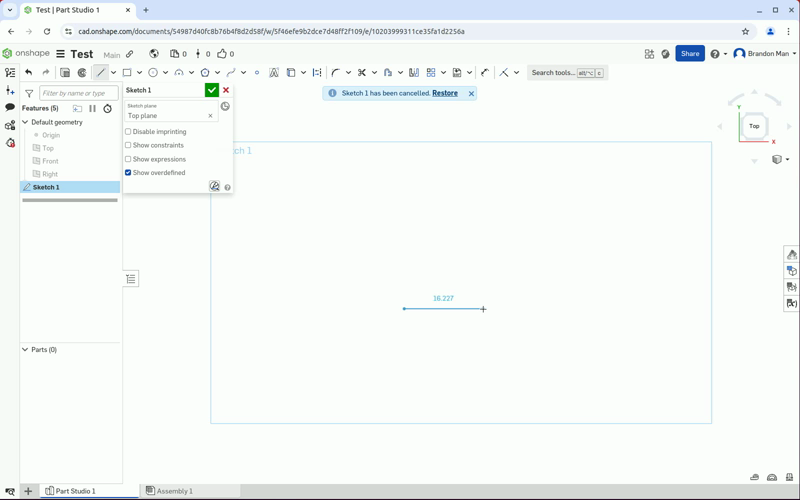
key_up(shift)
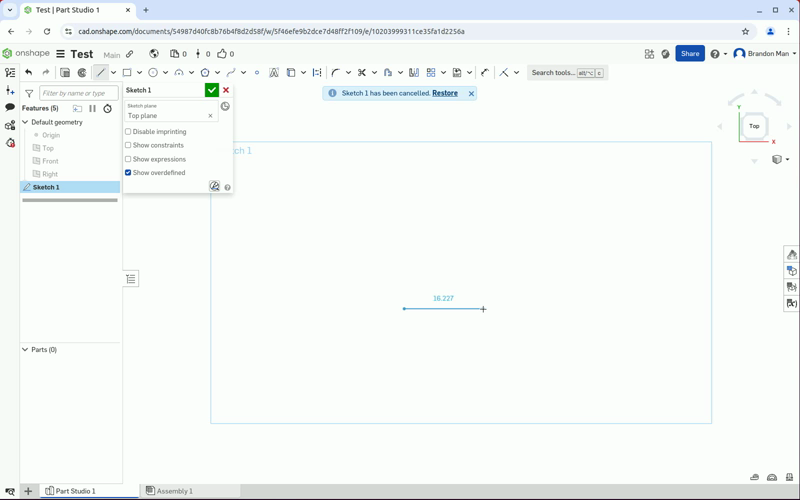
key_down(shift)
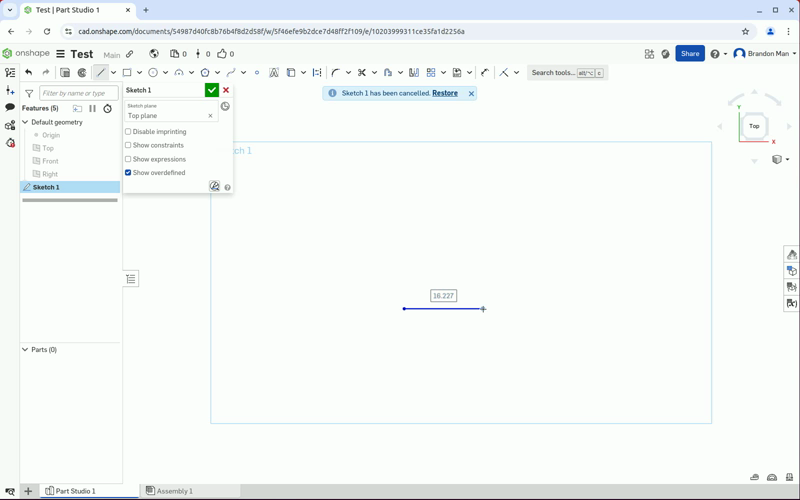
mouse_move(513, 308)
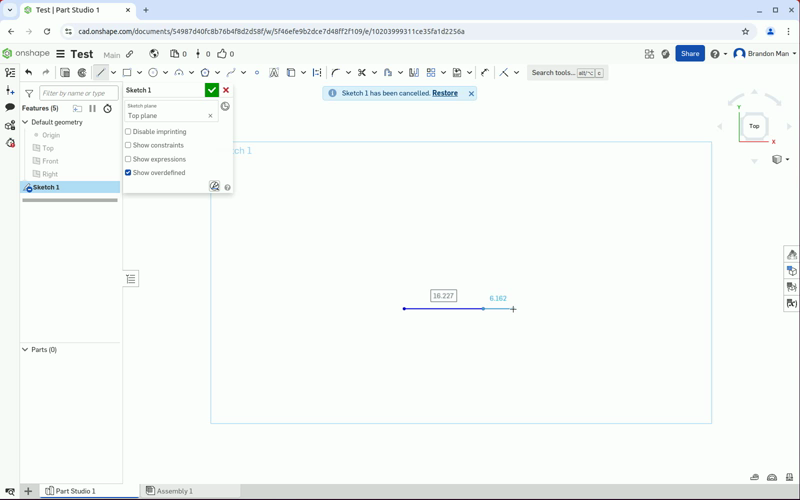
mouse_move(483, 258)
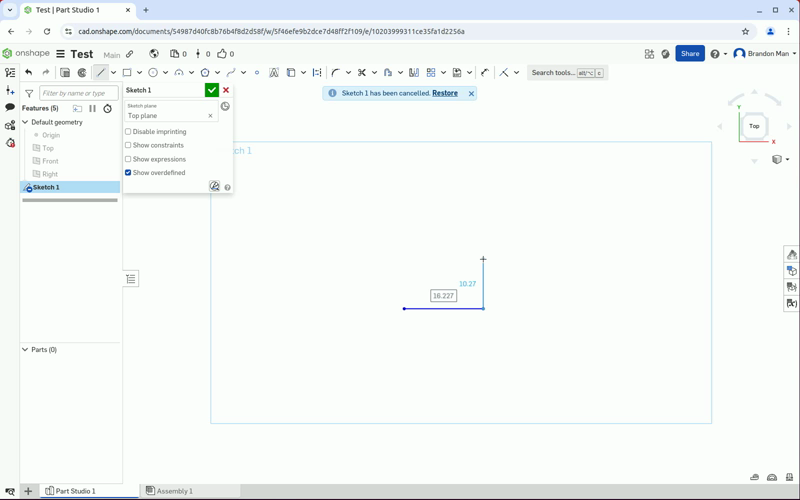
click(483, 258)
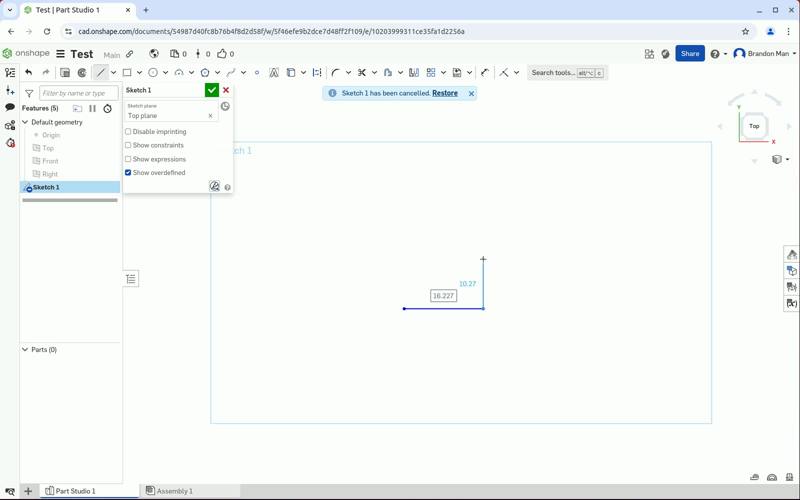
key_up(shift)
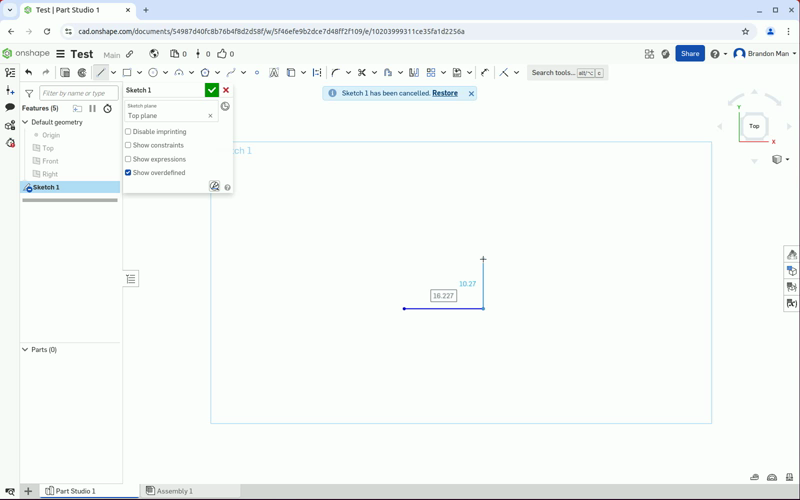
key_down(shift)
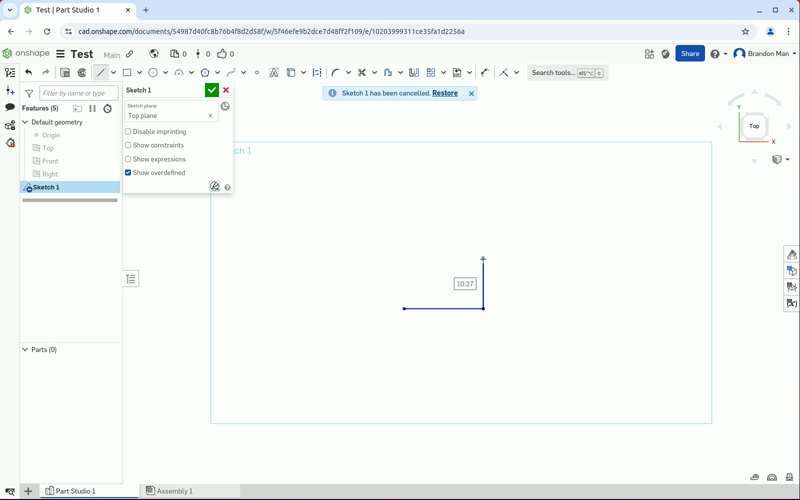
mouse_move(404, 258)
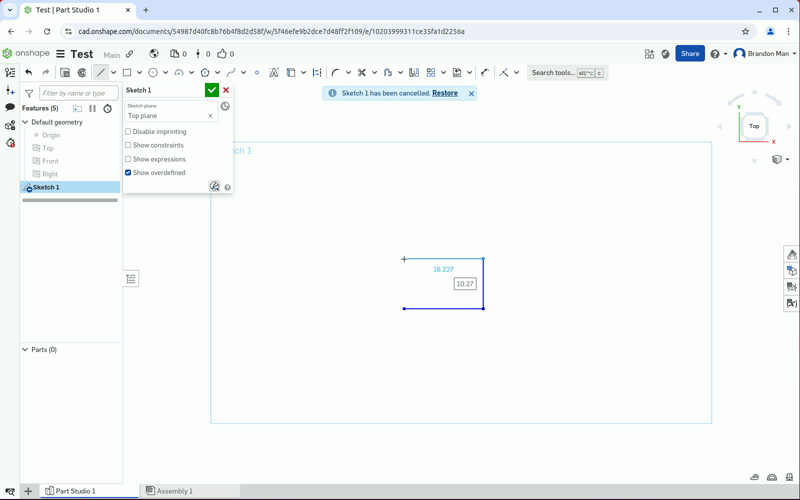
click(404, 258)
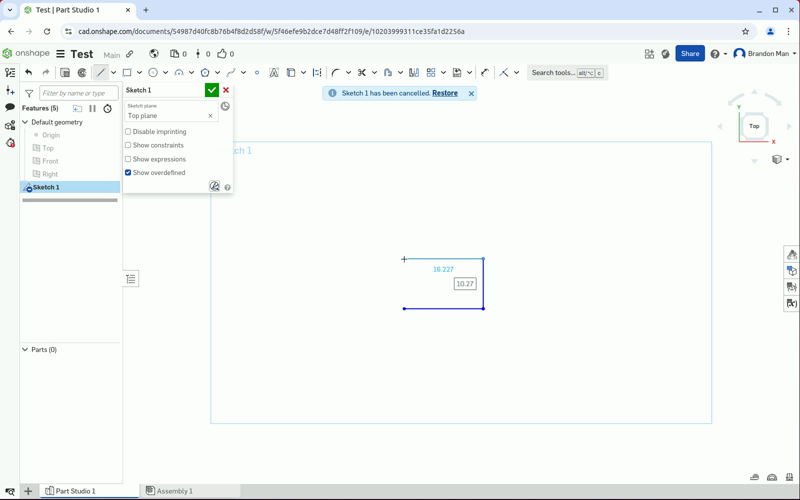
key_up(shift)
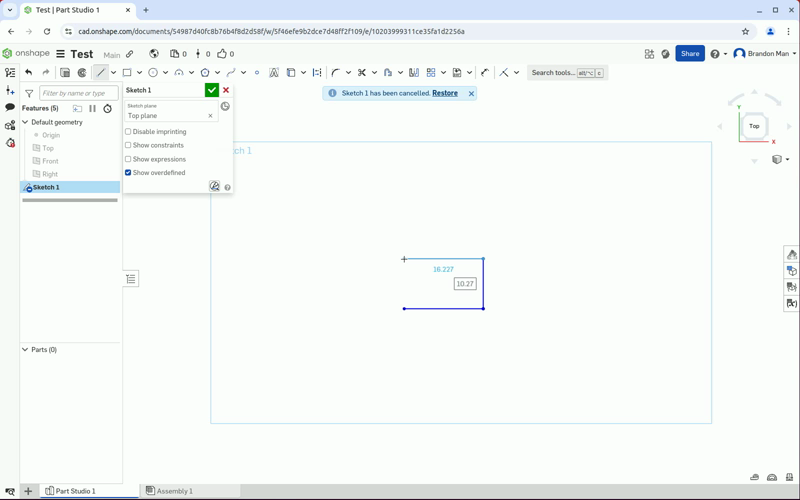
mouse_move(434, 258)
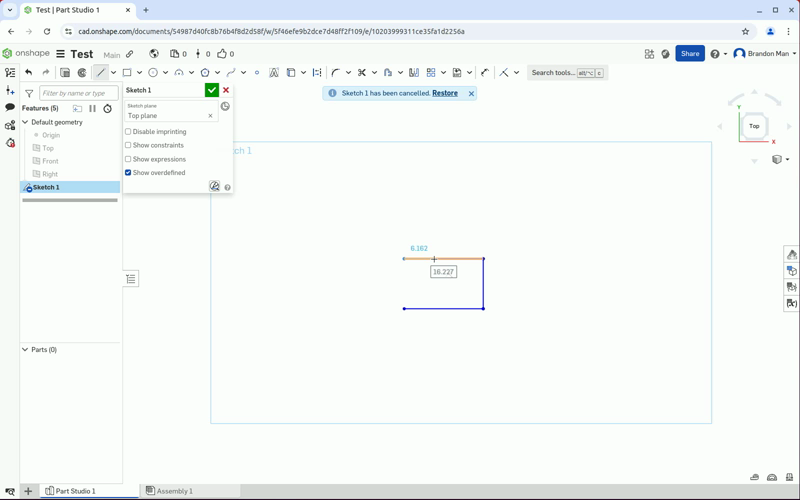
key_down(shift)
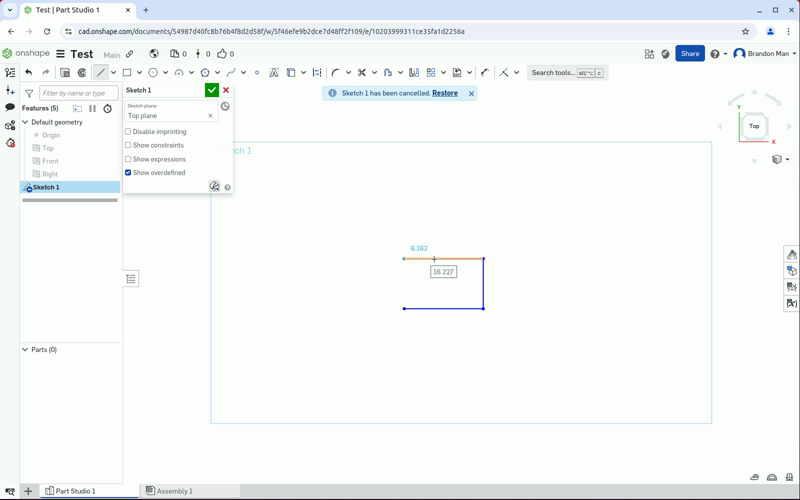
mouse_move(404, 308)
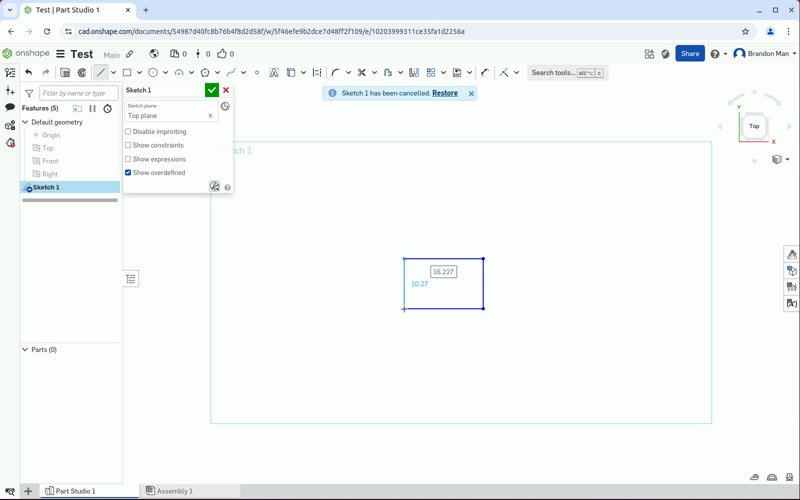
key_up(shift)
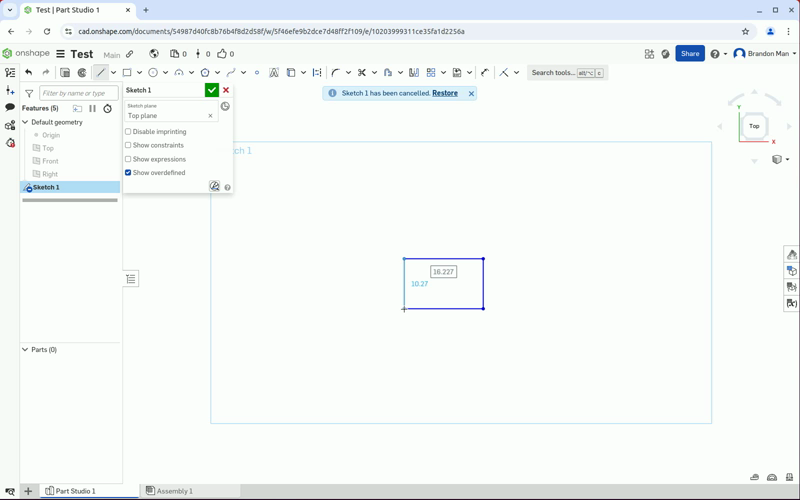
click(404, 308)
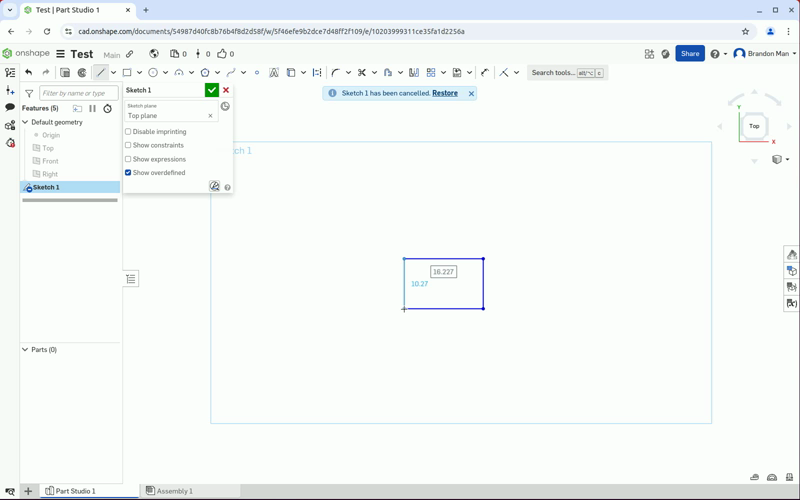
key(esc)
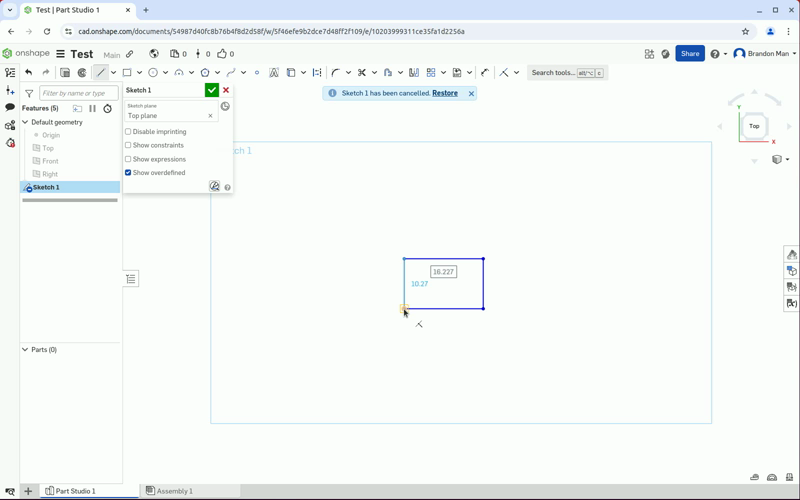
mouse_move(462, 271)
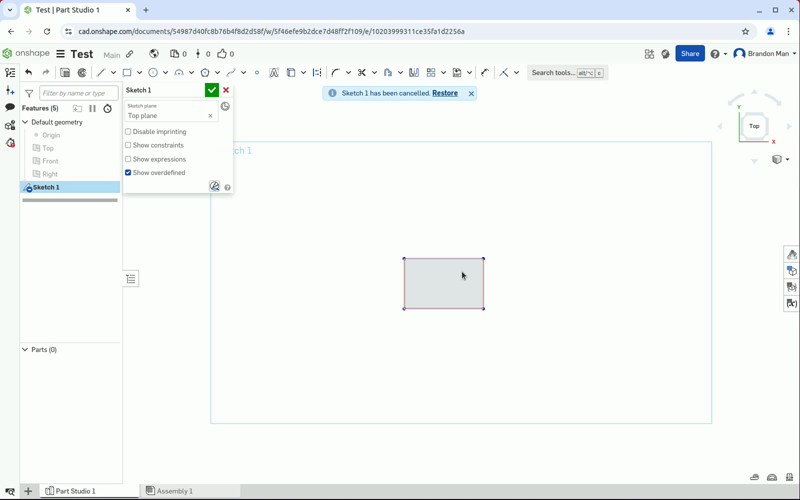
click(462, 271)
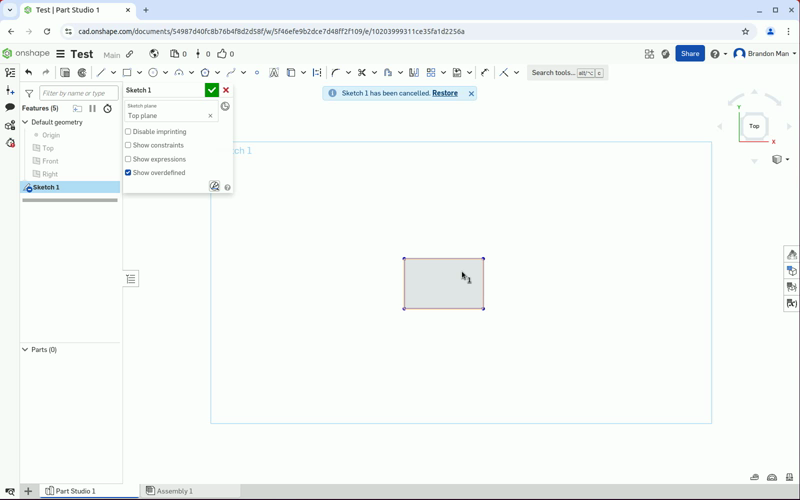
mouse_move(73, 352)
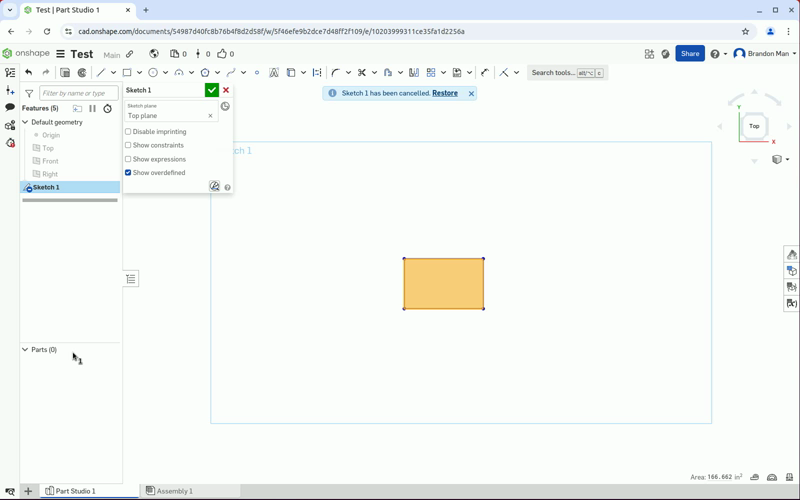
key(shift+y)
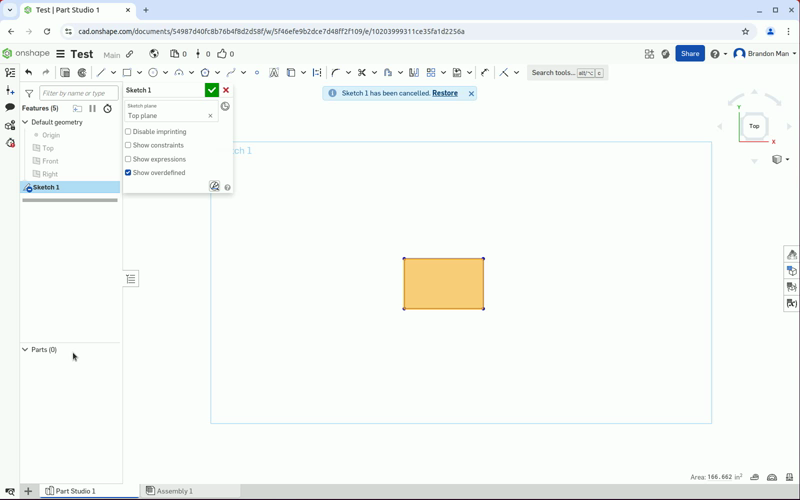
key(shift+e)
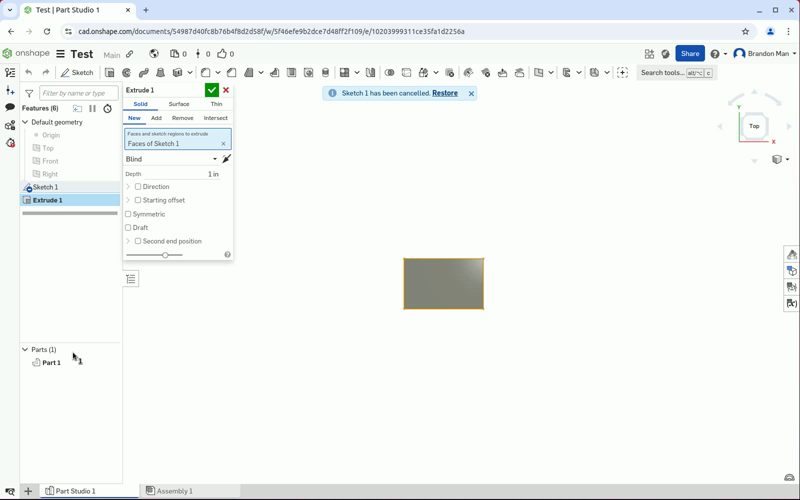
mouse_move(143, 106)
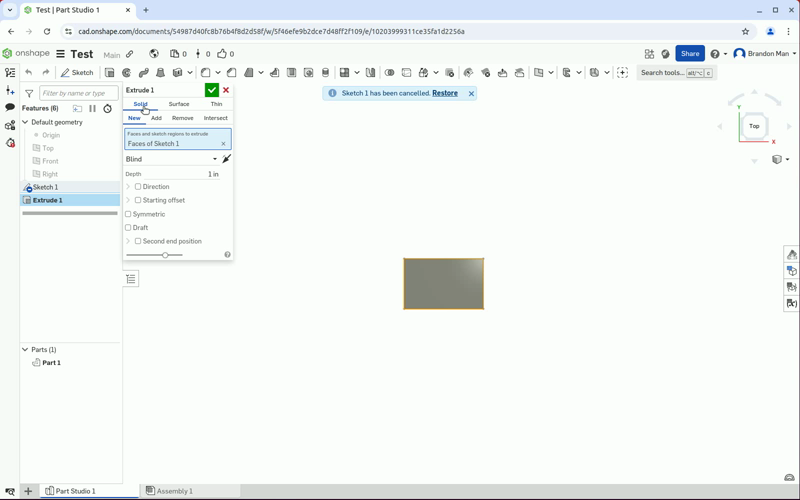
click(143, 106)
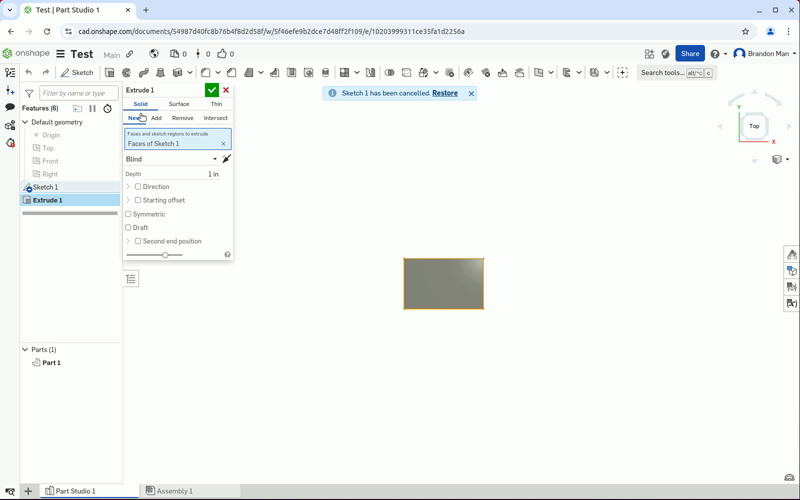
mouse_move(137, 120)
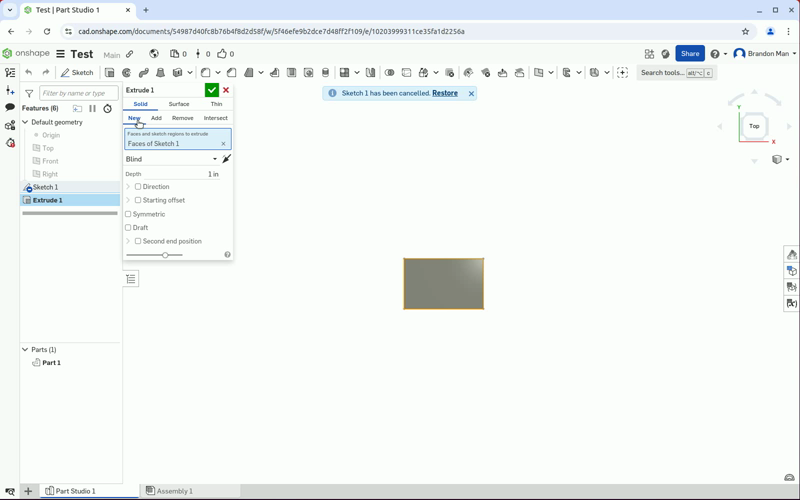
click(137, 120)
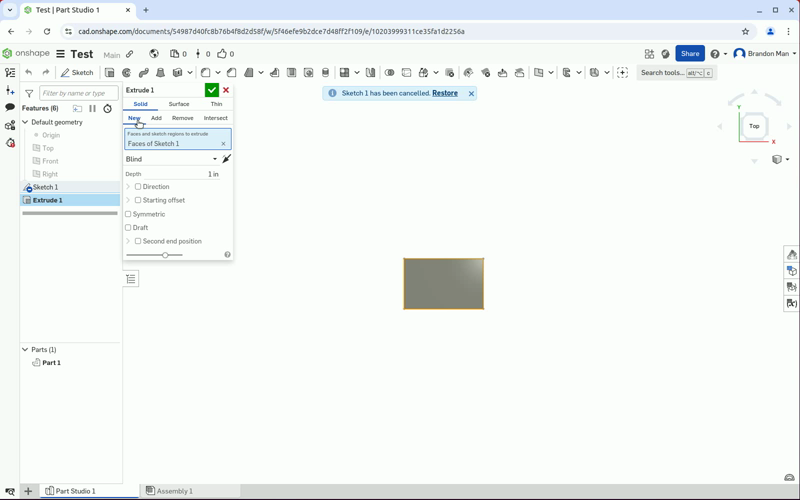
key(tab, 4)
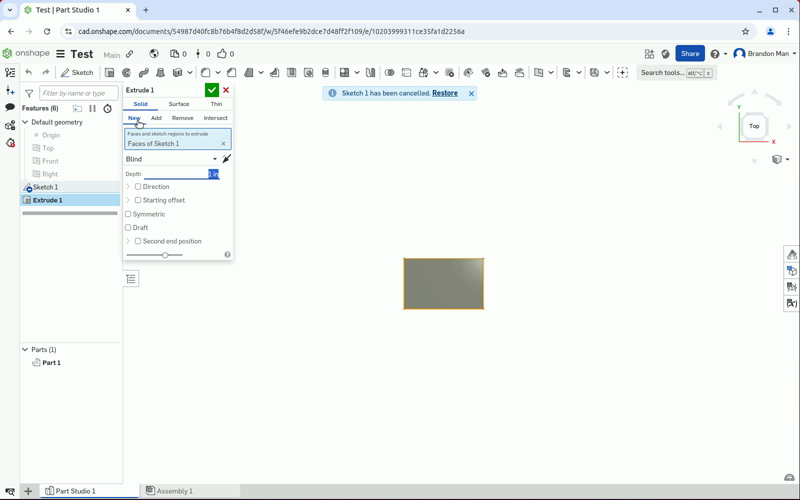
text(-0.241)
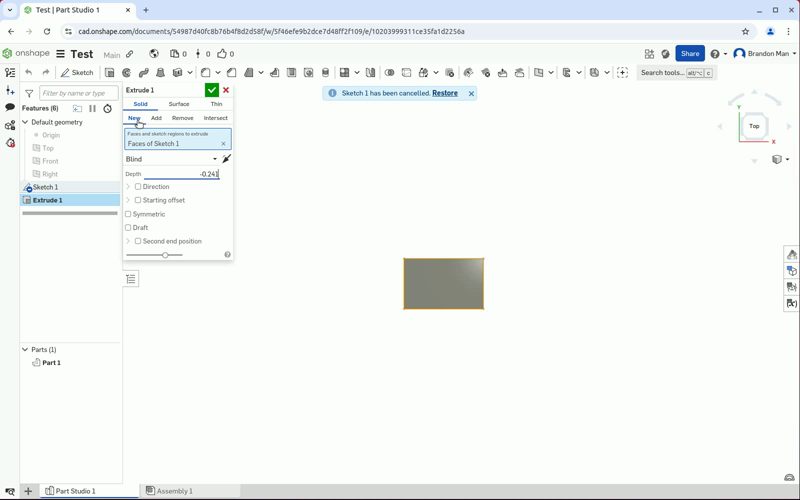
key(enter)
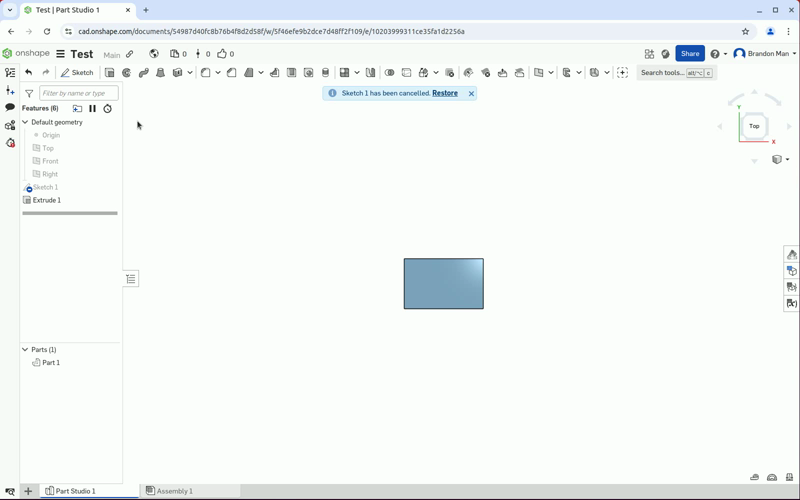
key(shift+h)
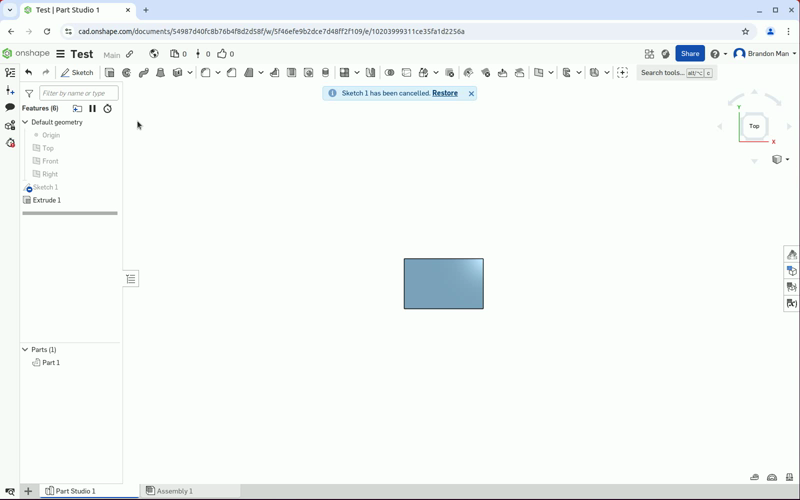
key(shift+h)
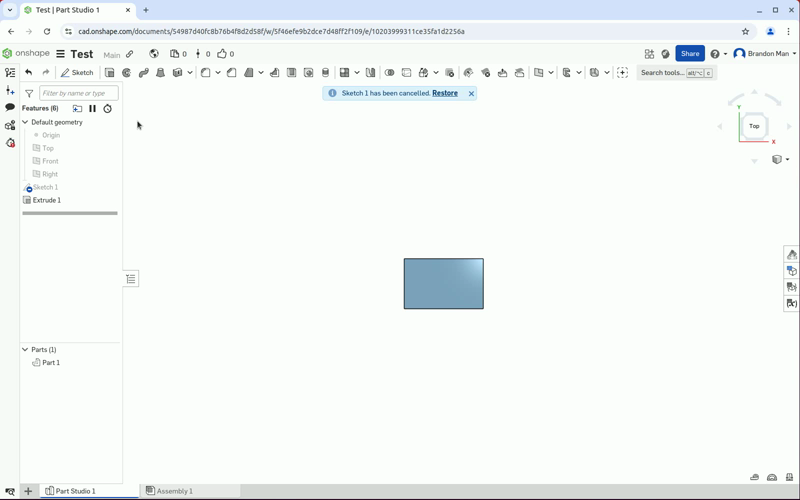
mouse_move(73, 189)
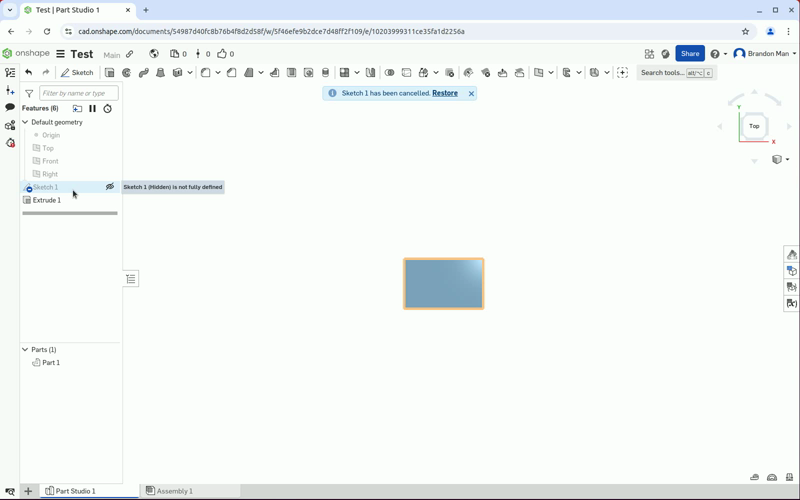
click(73, 189)
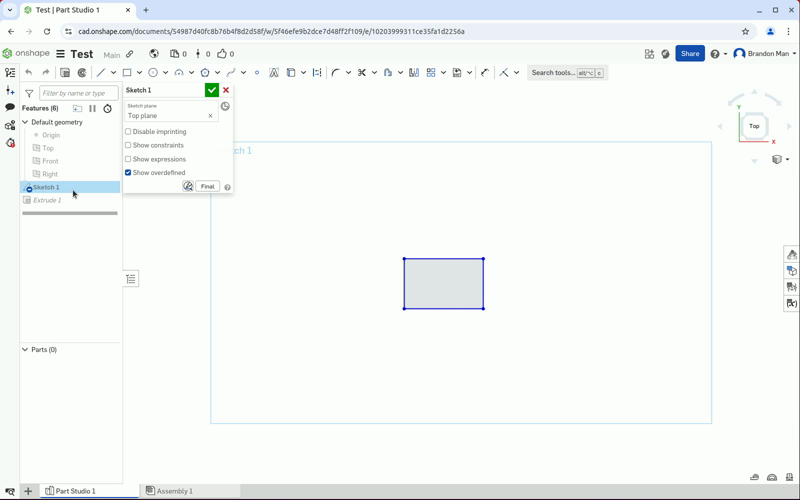
mouse_move(229, 92)
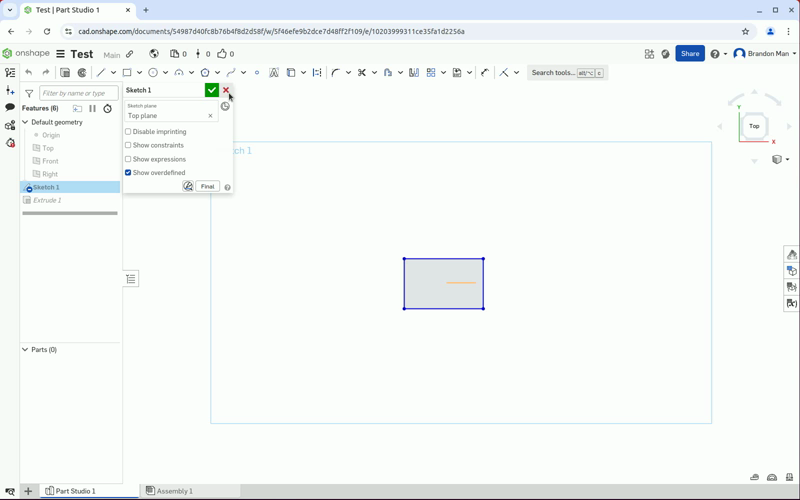
click(229, 92)
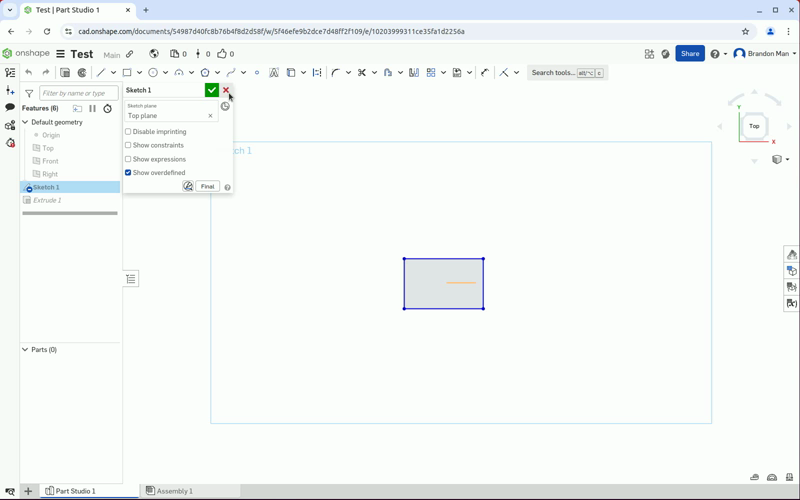
key(shift+s)
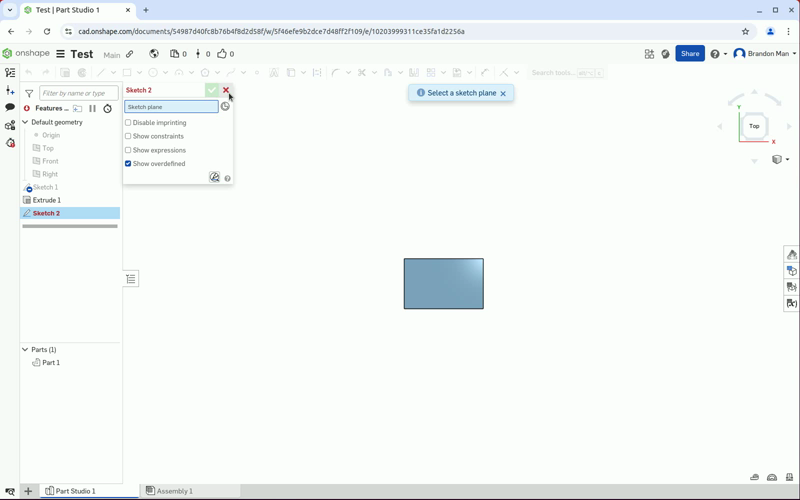
mouse_move(73, 150)
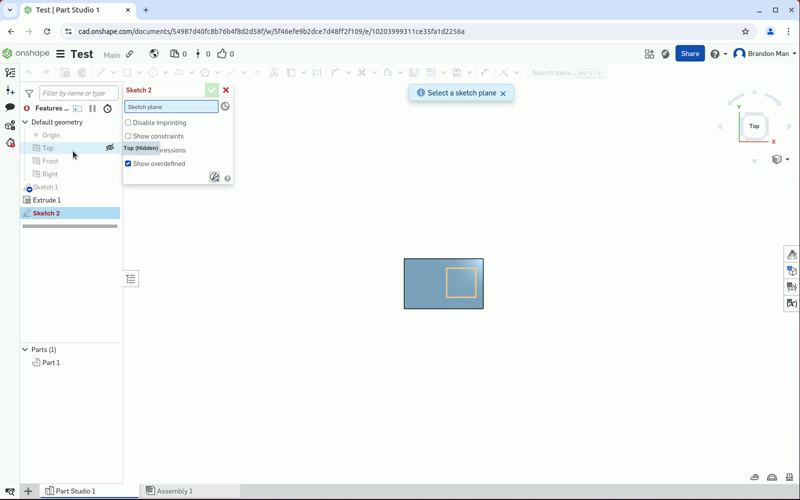
click(73, 150)
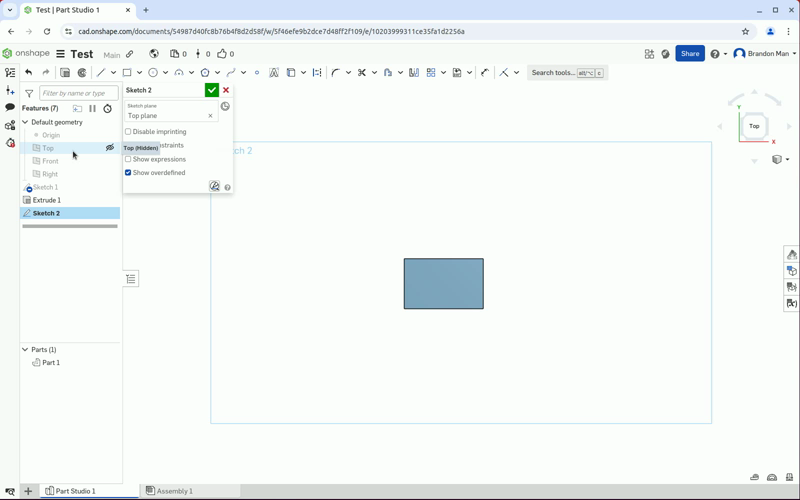
mouse_move(73, 352)
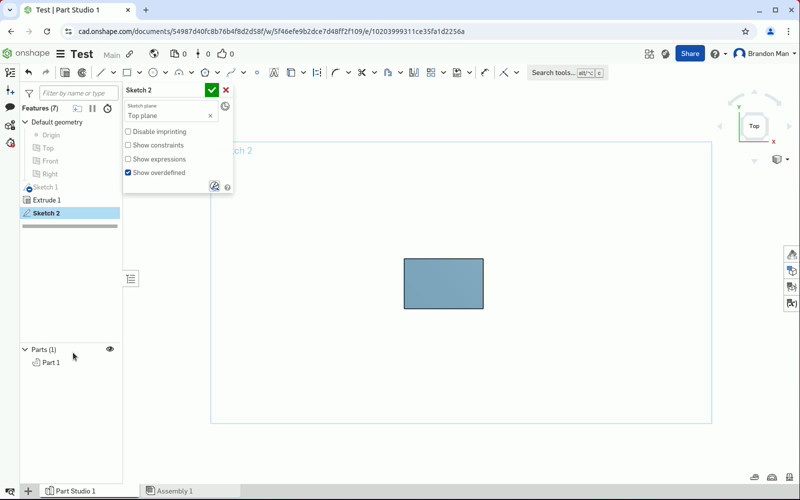
key(y)
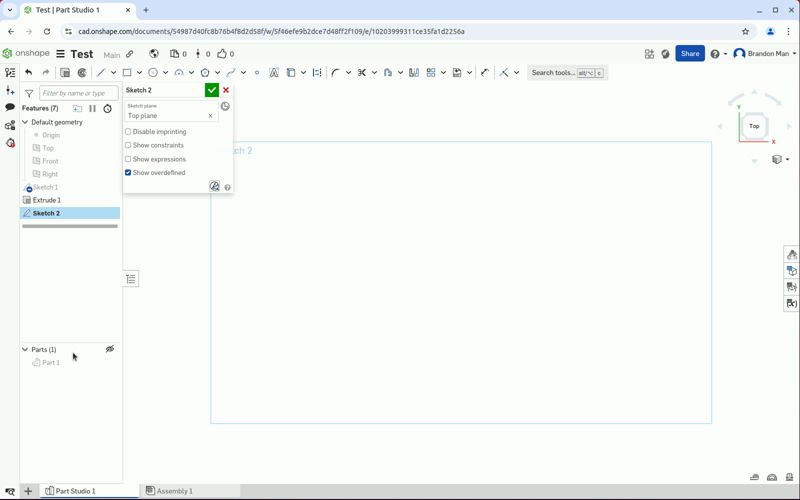
key(l)
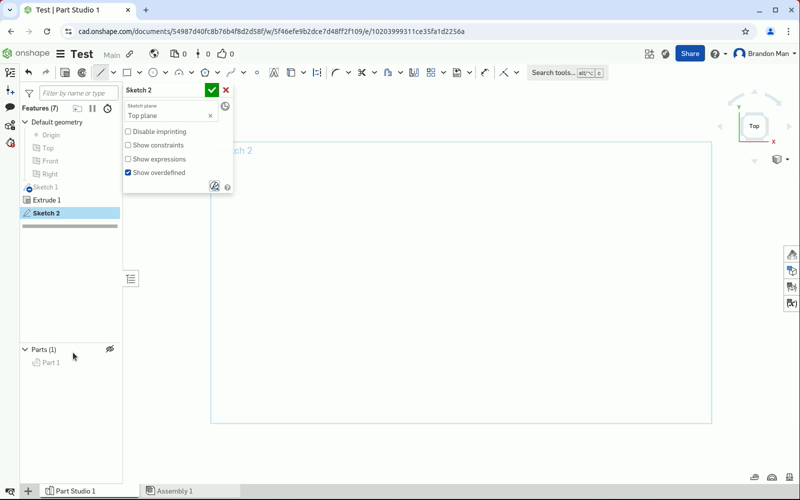
key_down(shift)
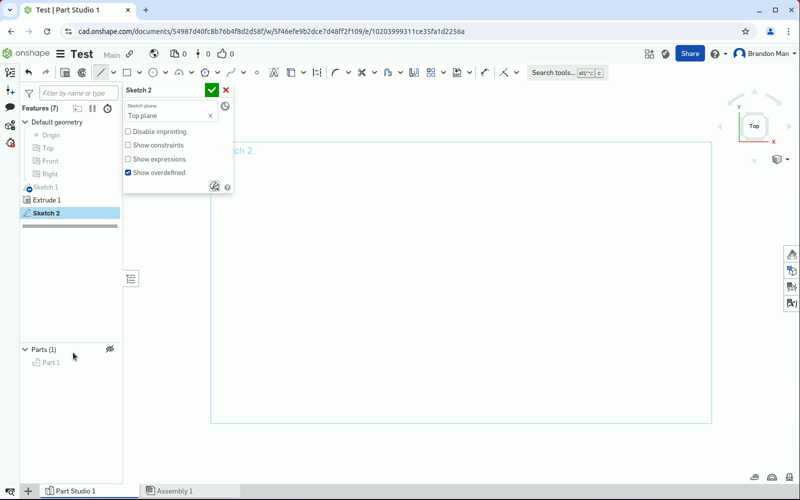
mouse_move(404, 346)
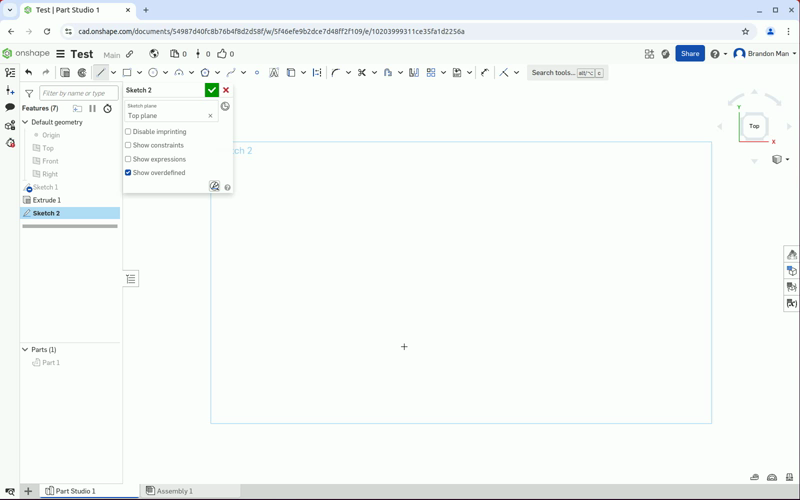
click(404, 346)
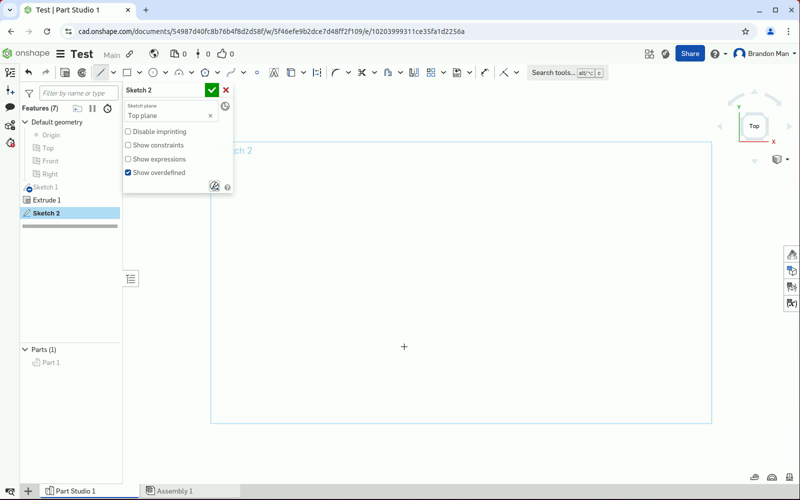
key_up(shift)
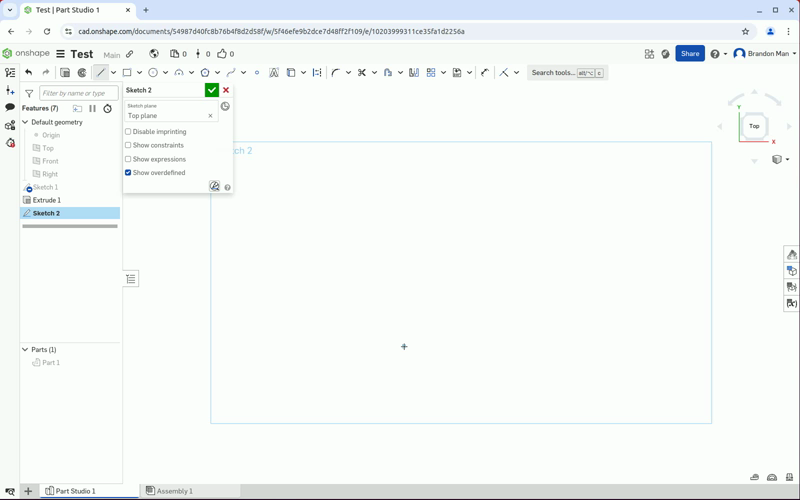
key_down(shift)
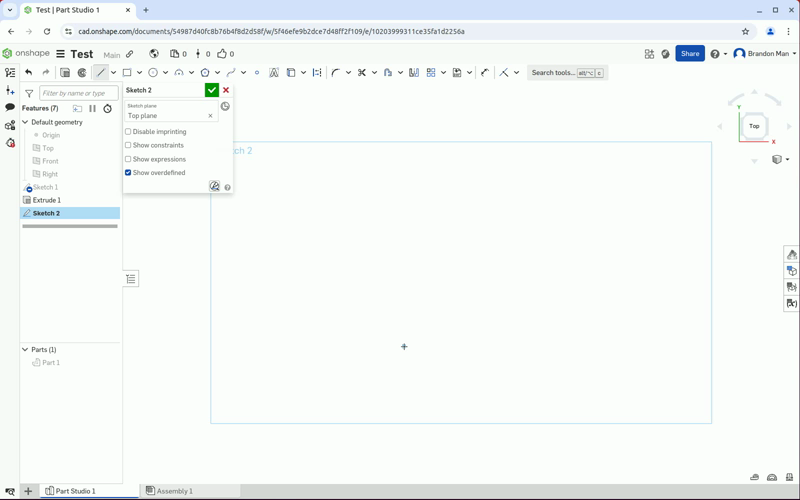
mouse_move(483, 346)
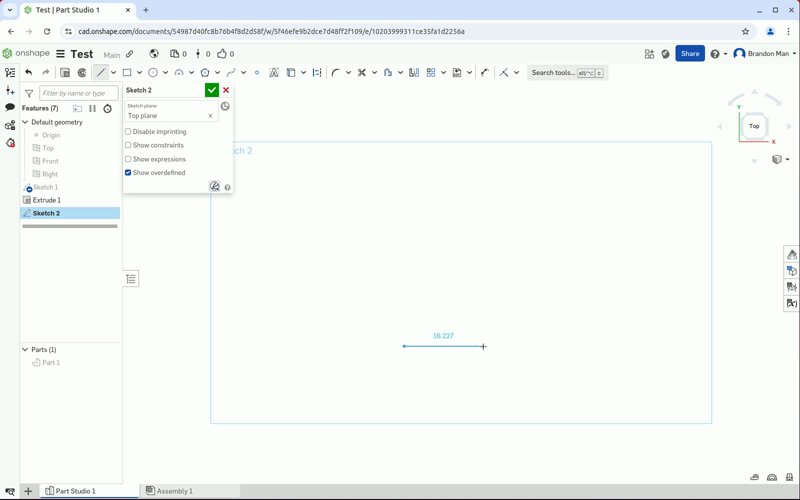
click(483, 346)
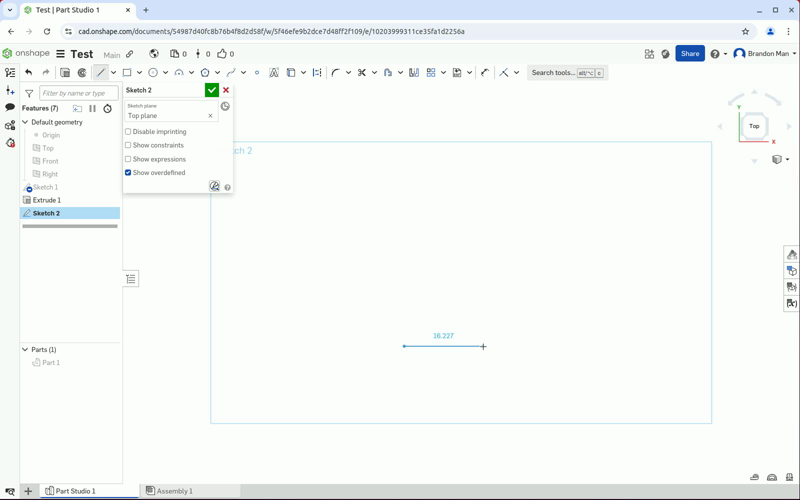
key_up(shift)
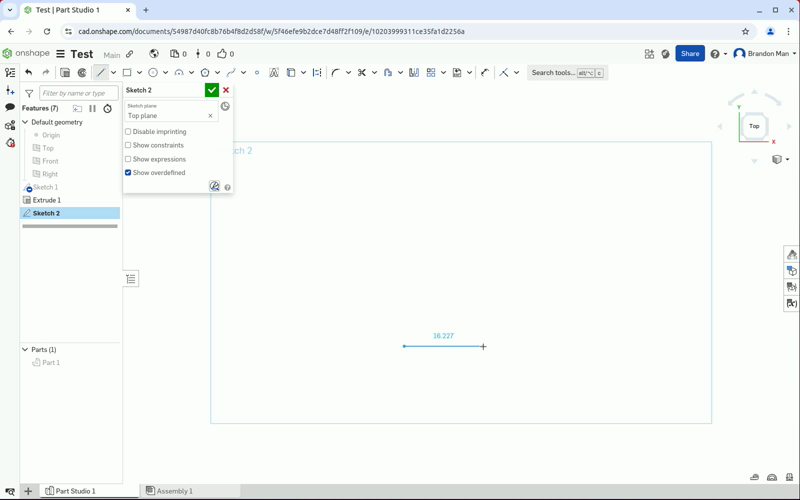
key_down(shift)
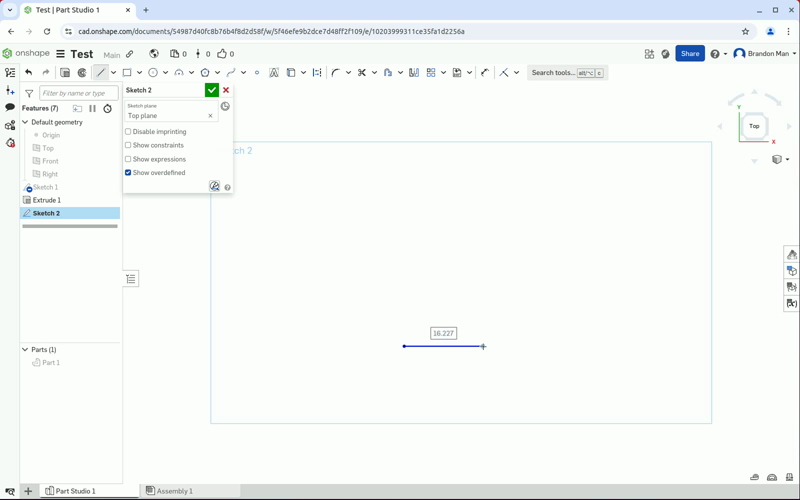
mouse_move(513, 346)
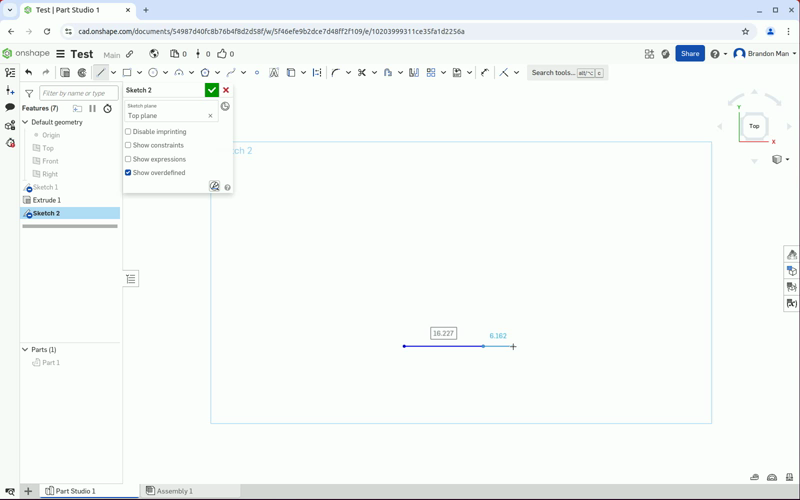
mouse_move(483, 307)
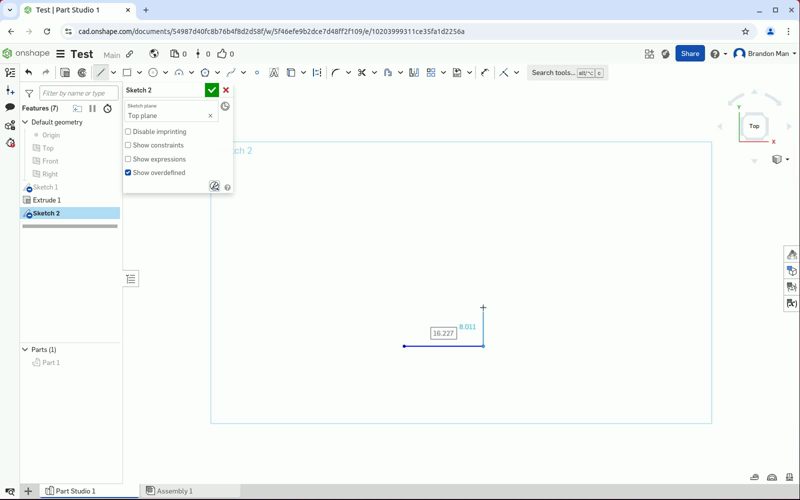
click(483, 307)
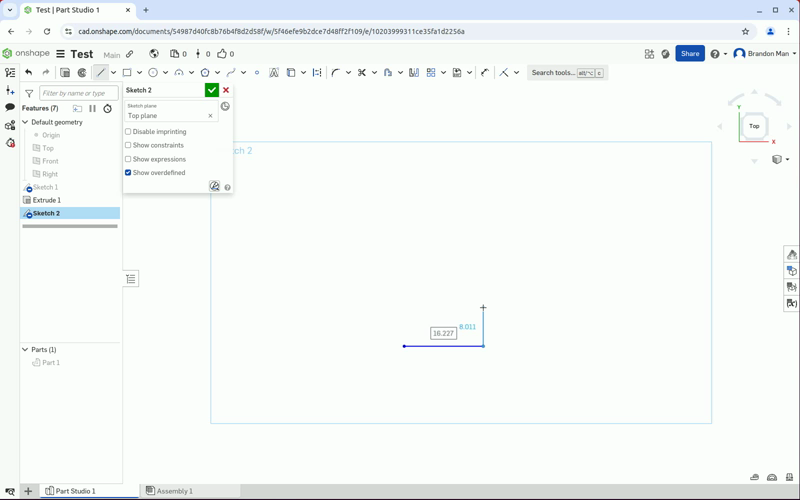
key_up(shift)
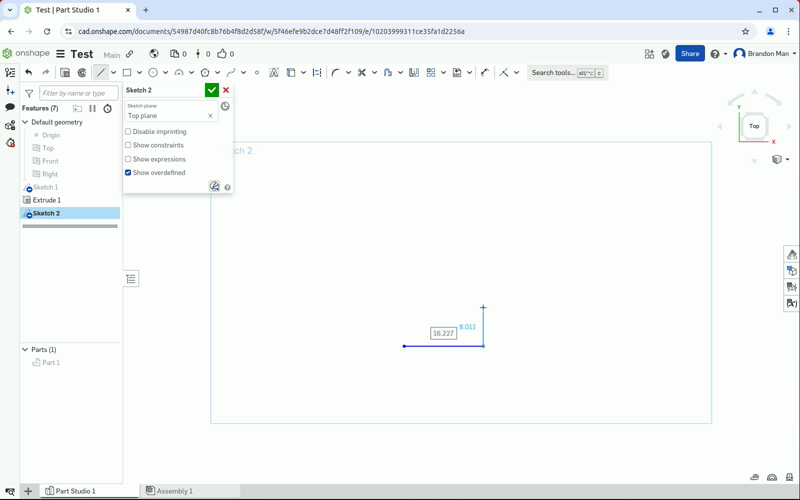
key_down(shift)
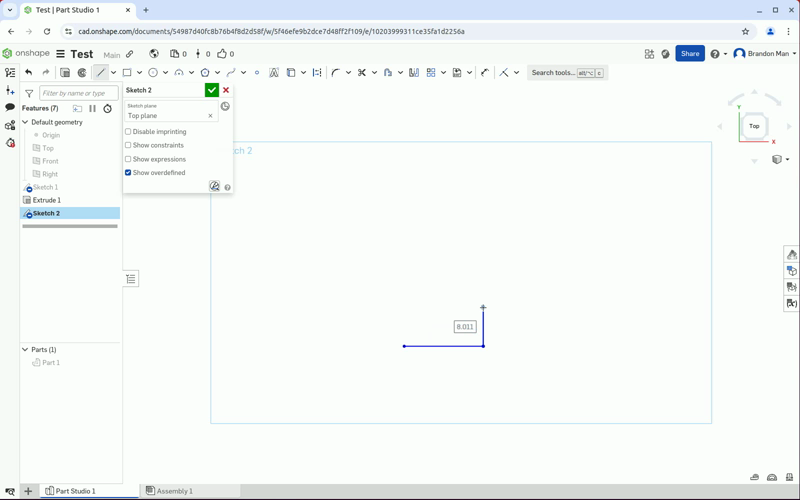
mouse_move(404, 307)
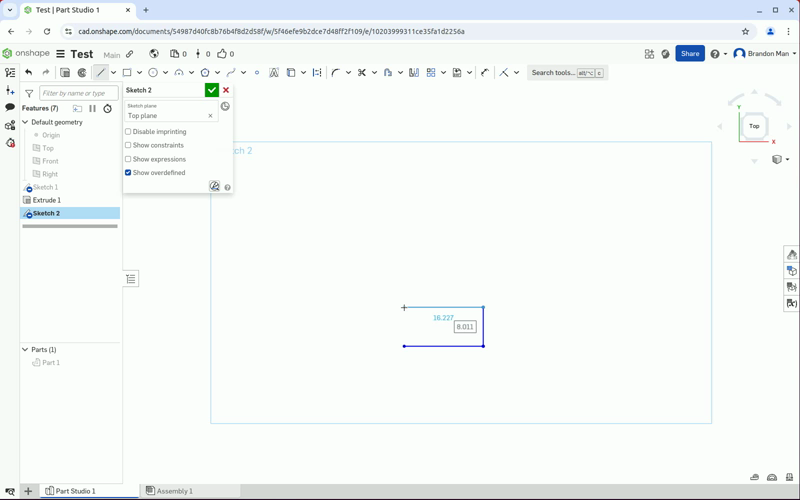
click(404, 307)
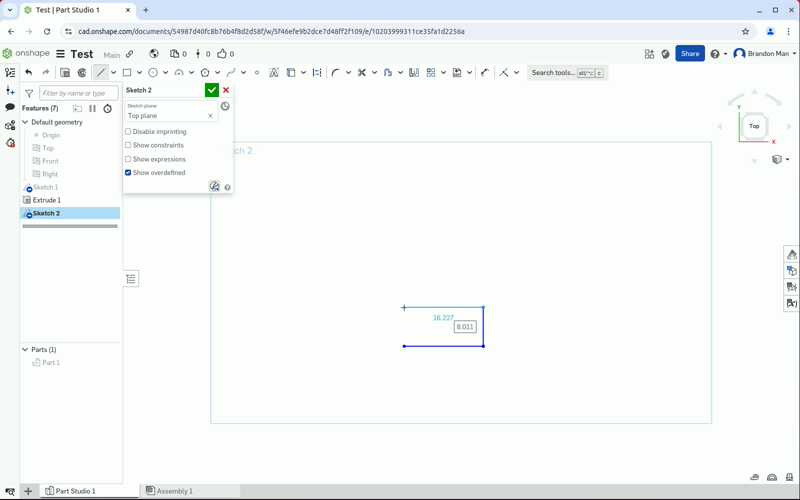
key_up(shift)
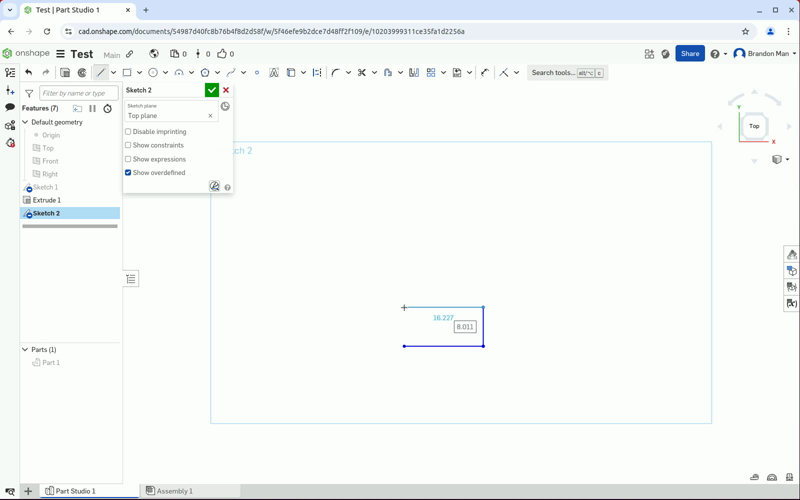
mouse_move(434, 307)
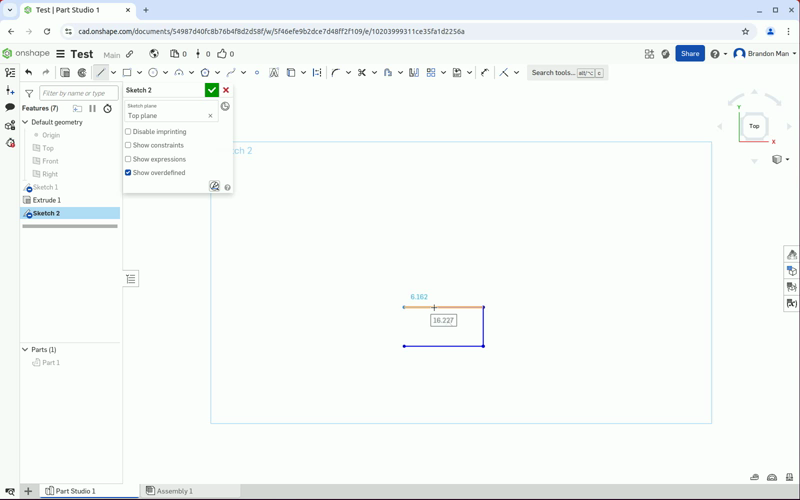
key_down(shift)
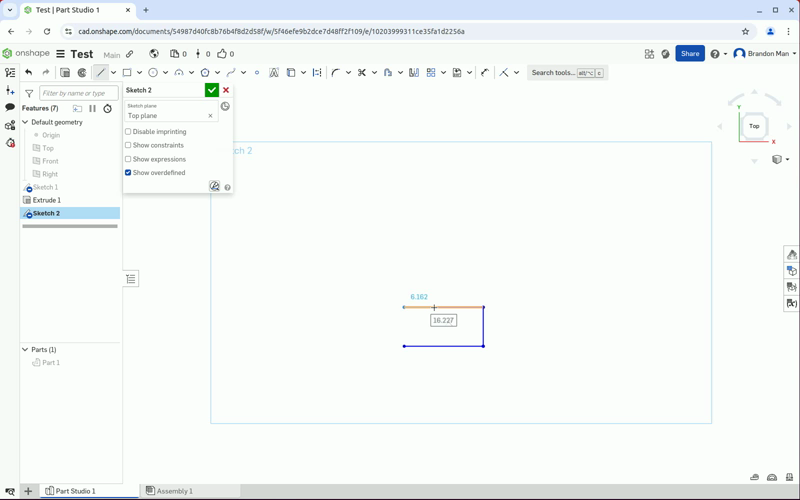
mouse_move(404, 346)
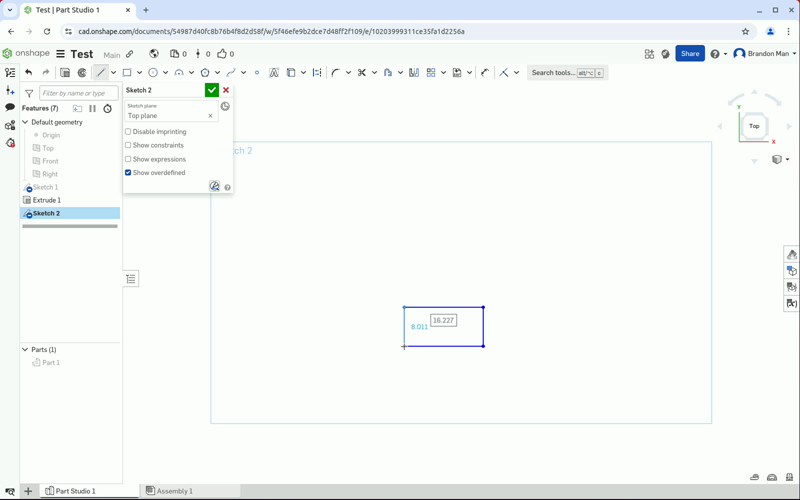
key_up(shift)
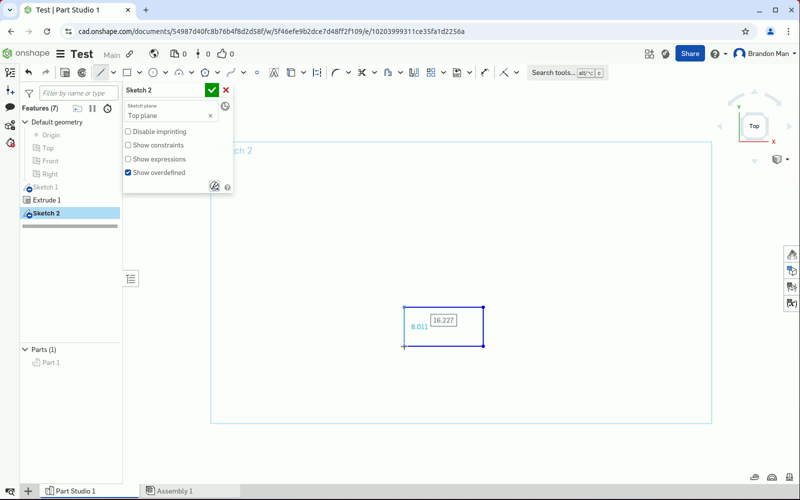
click(404, 346)
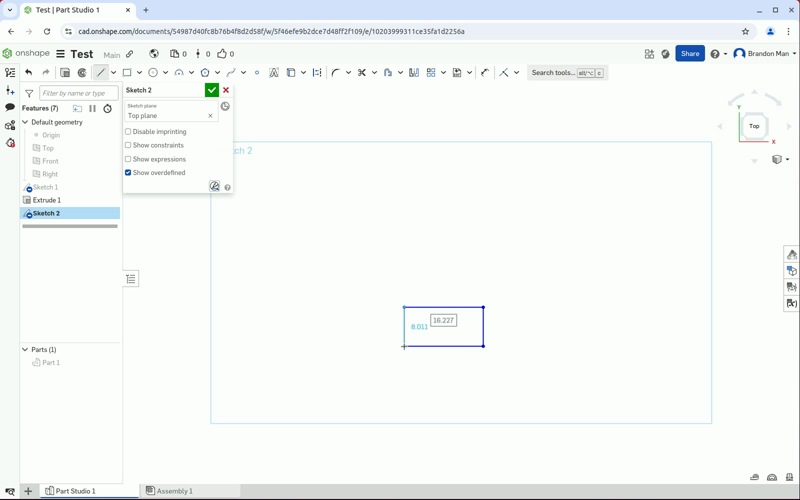
key(esc)
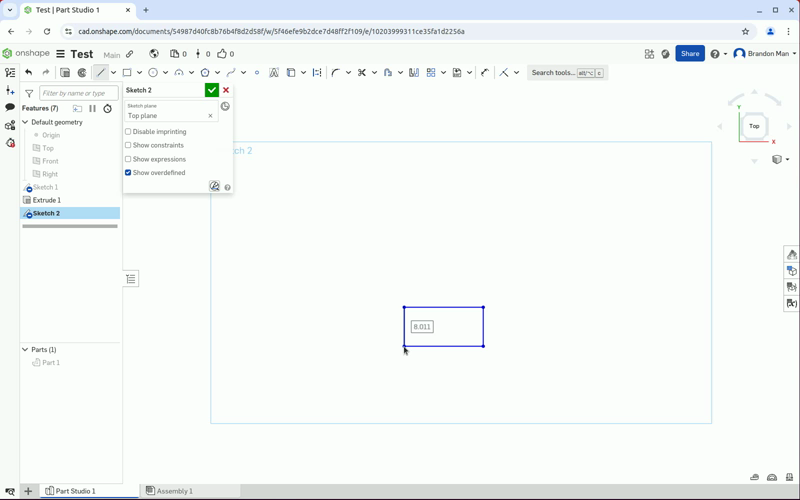
mouse_move(447, 332)
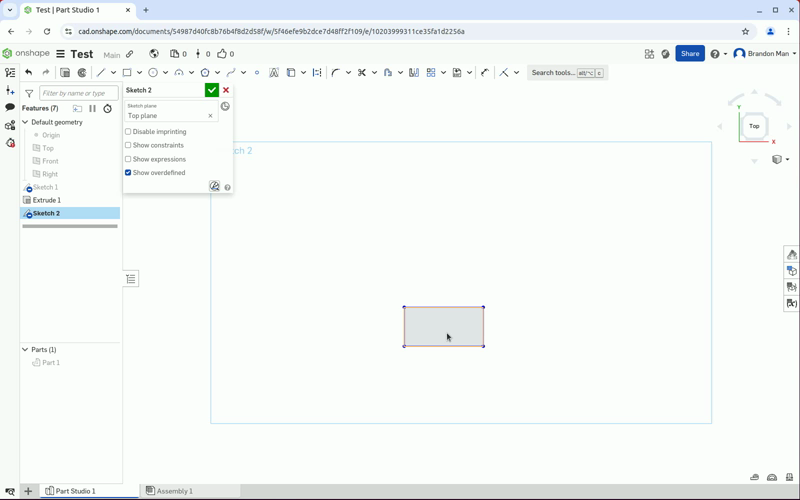
click(447, 332)
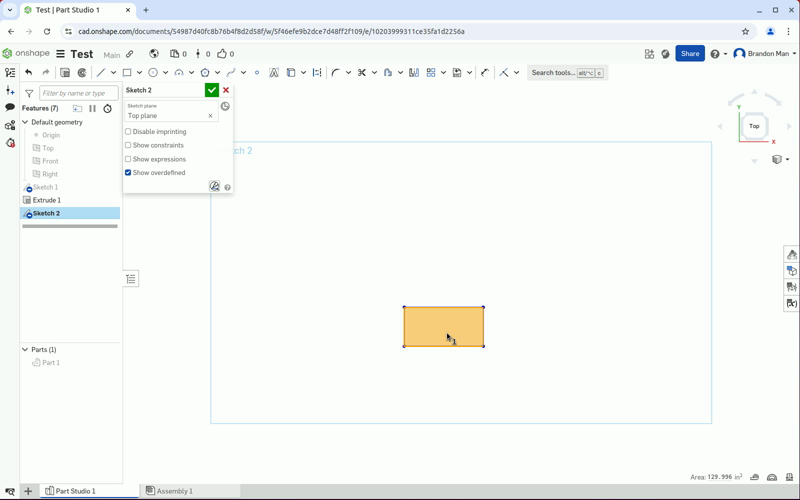
mouse_move(73, 352)
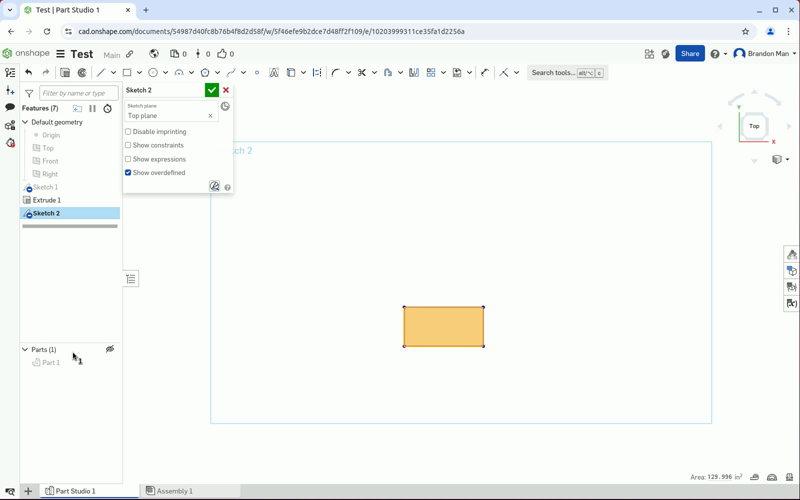
key(shift+y)
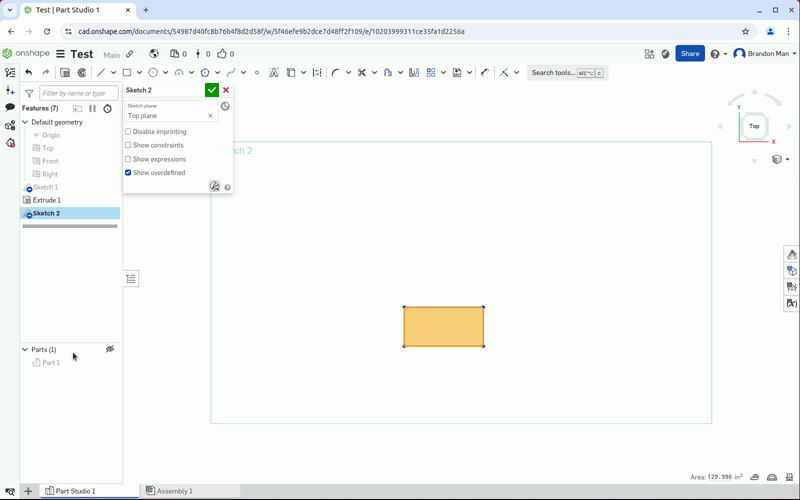
key(shift+e)
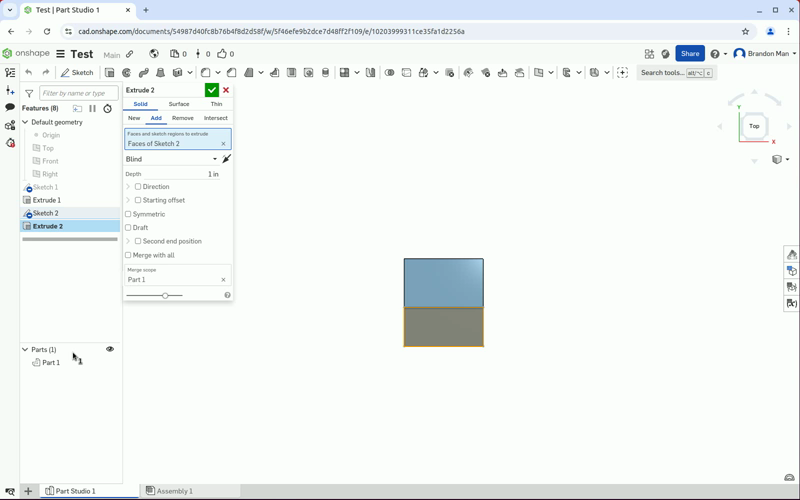
mouse_move(143, 106)
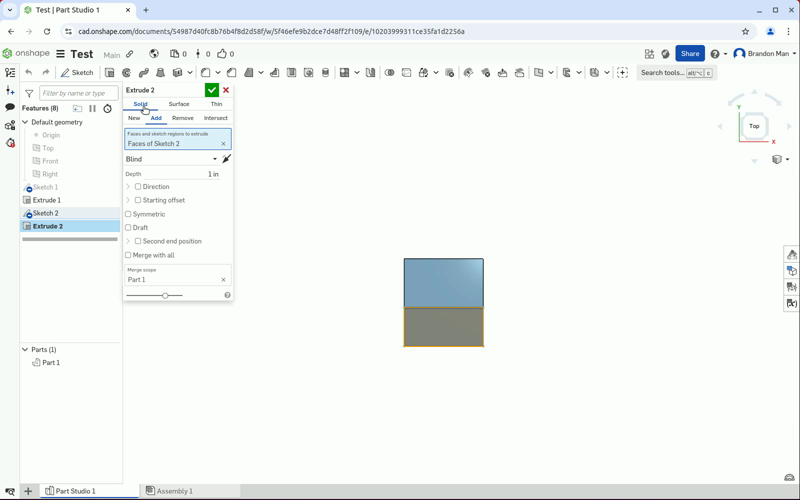
click(143, 106)
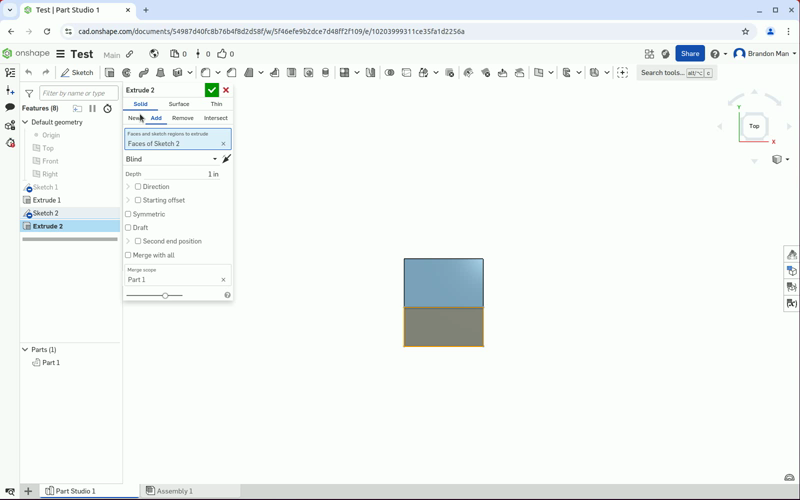
mouse_move(137, 120)
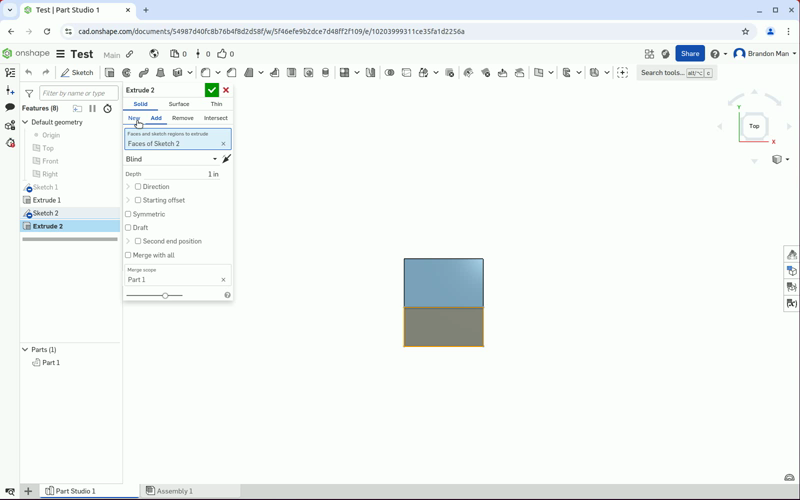
click(137, 120)
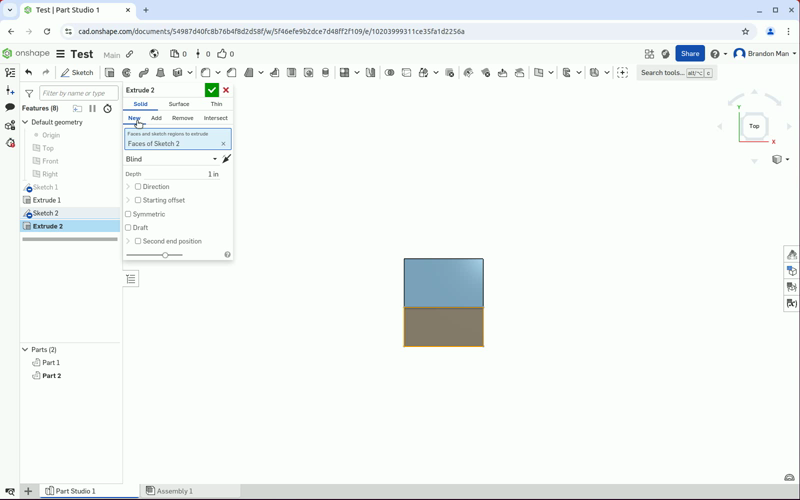
key(tab, 4)
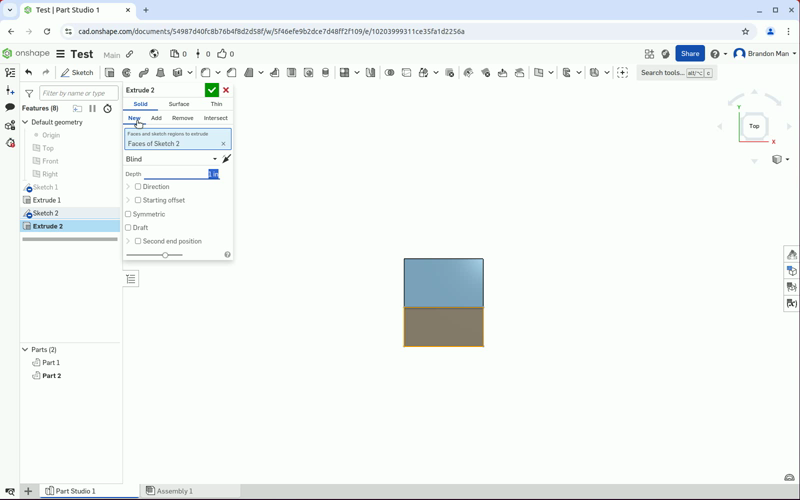
text(-0.241)
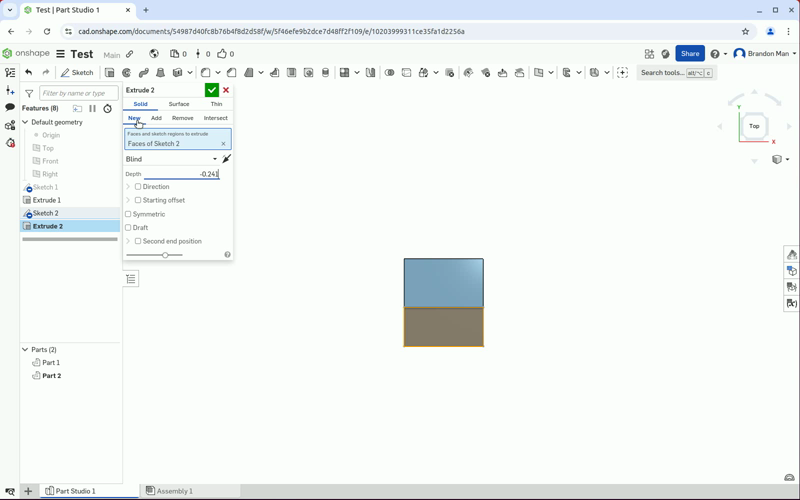
key(enter)
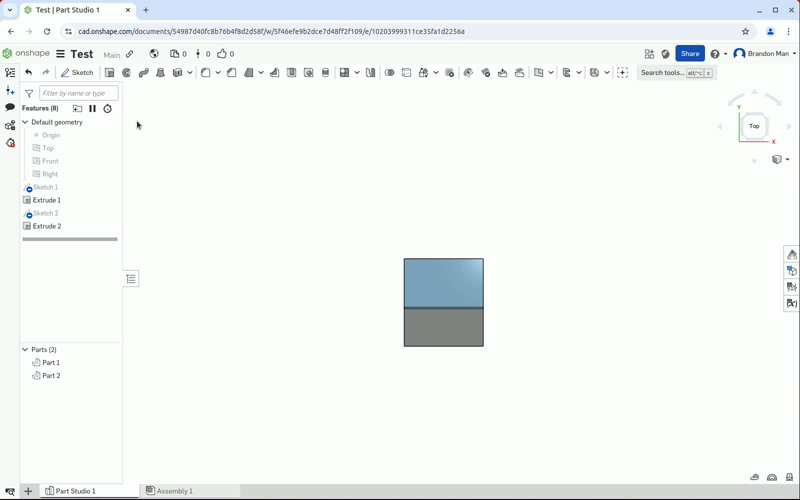
key(shift+h)
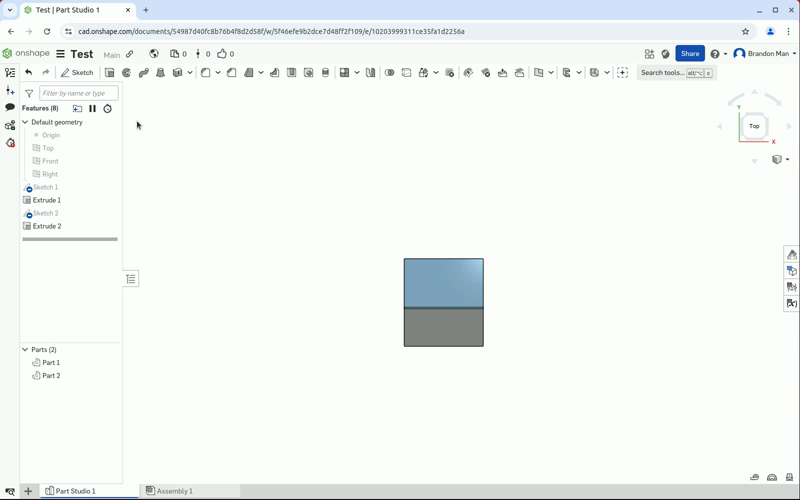
key(shift+h)
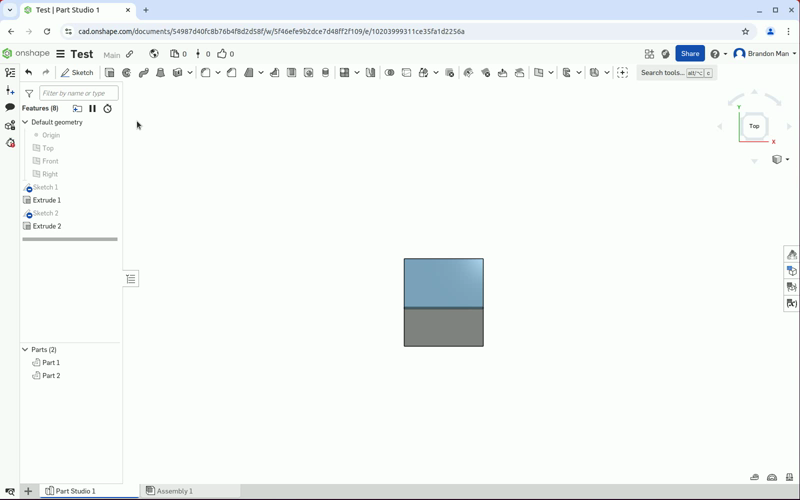
mouse_move(73, 189)
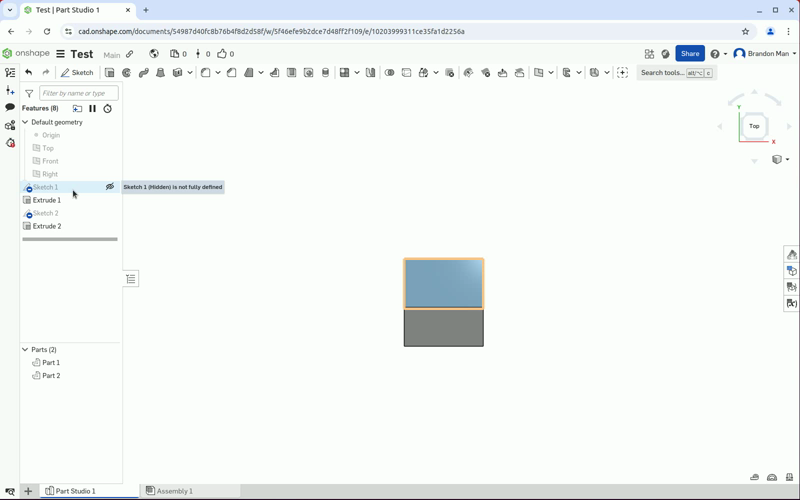
click(73, 189)
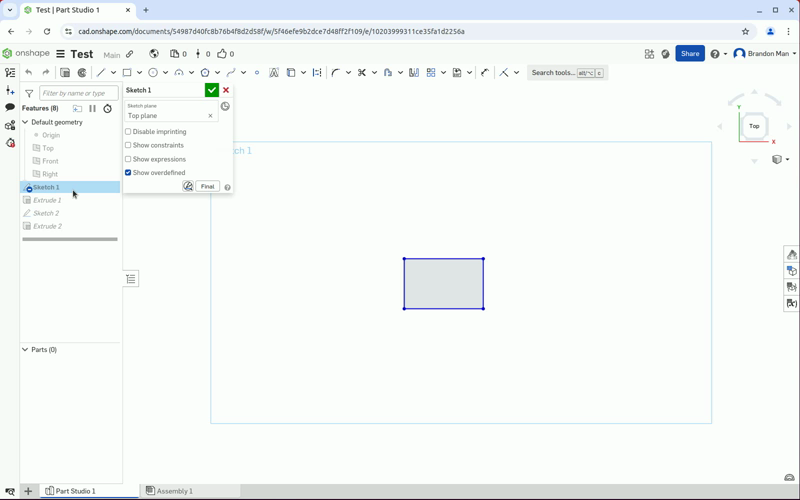
mouse_move(229, 92)
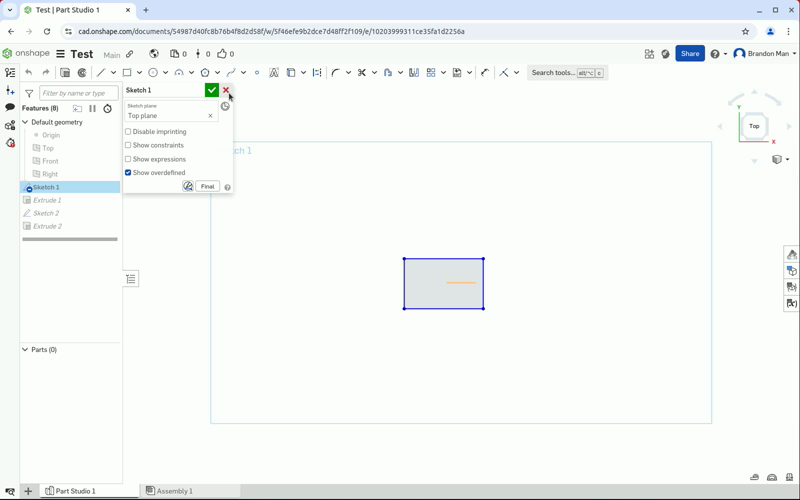
click(229, 92)
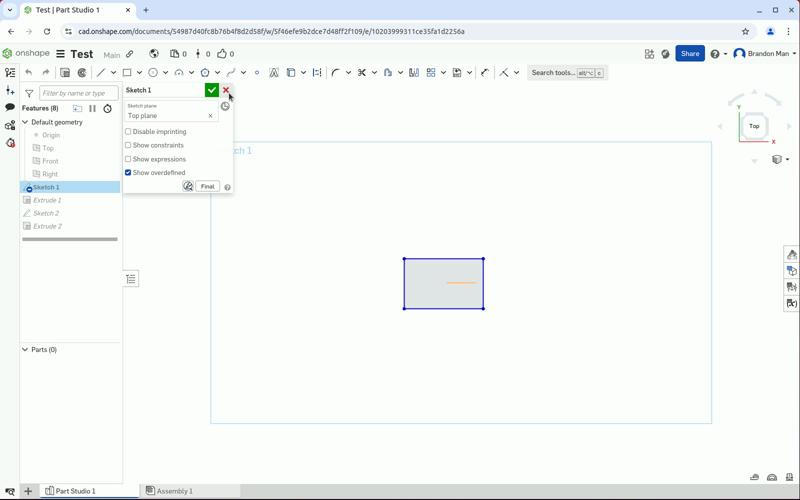
key(shift+s)
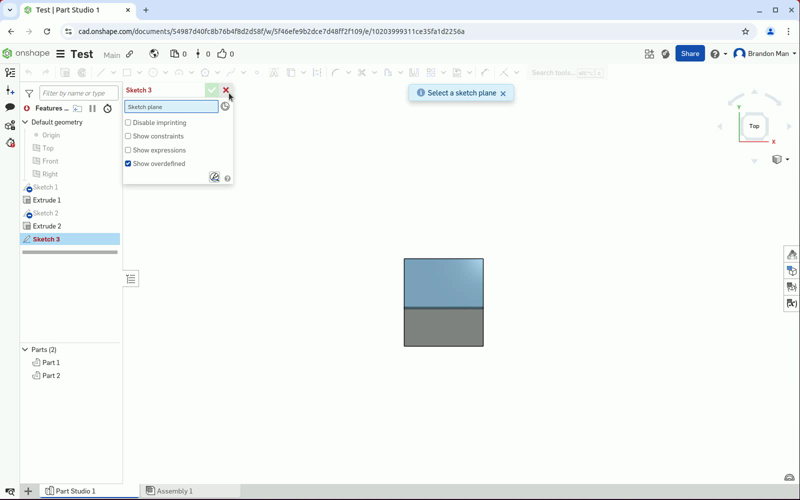
mouse_move(73, 150)
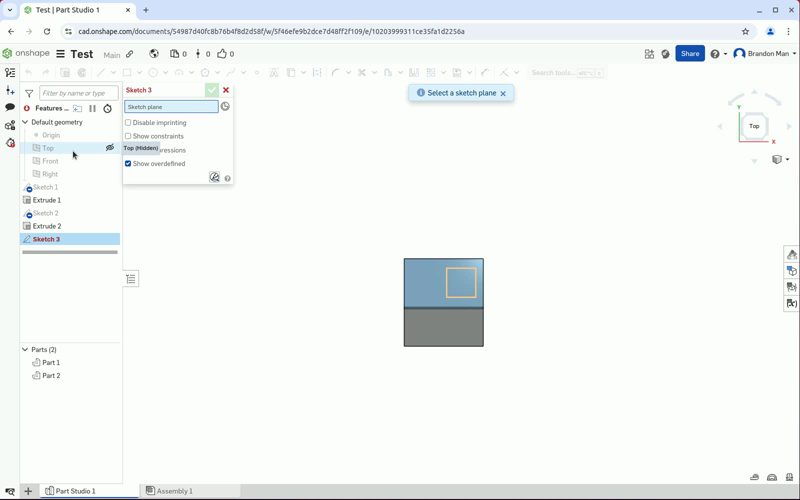
click(73, 150)
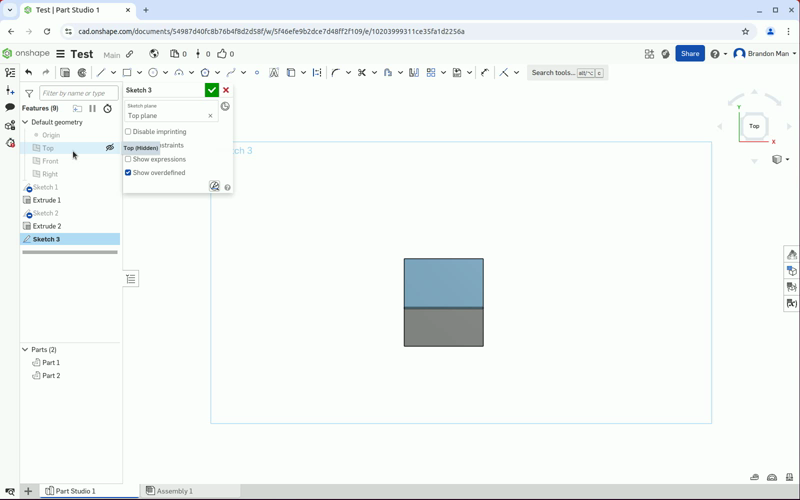
mouse_move(73, 352)
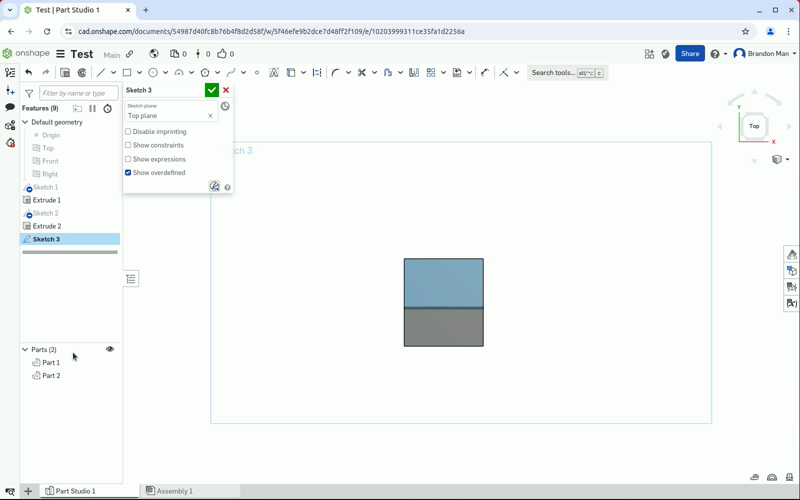
key(y)
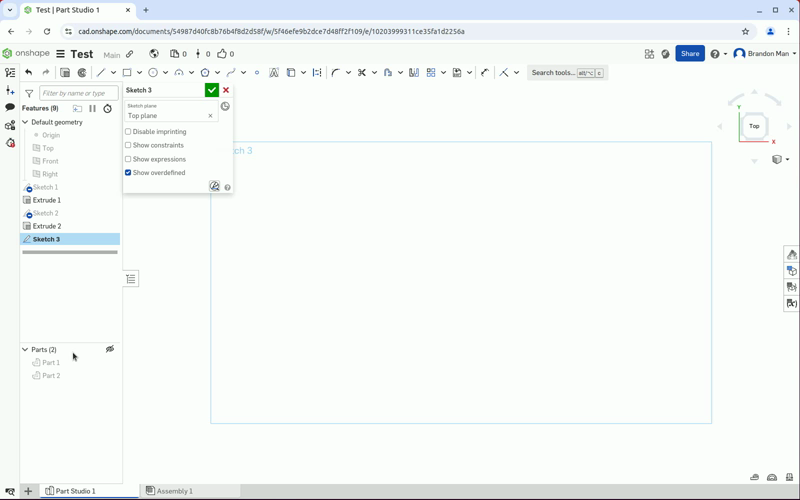
key(l)
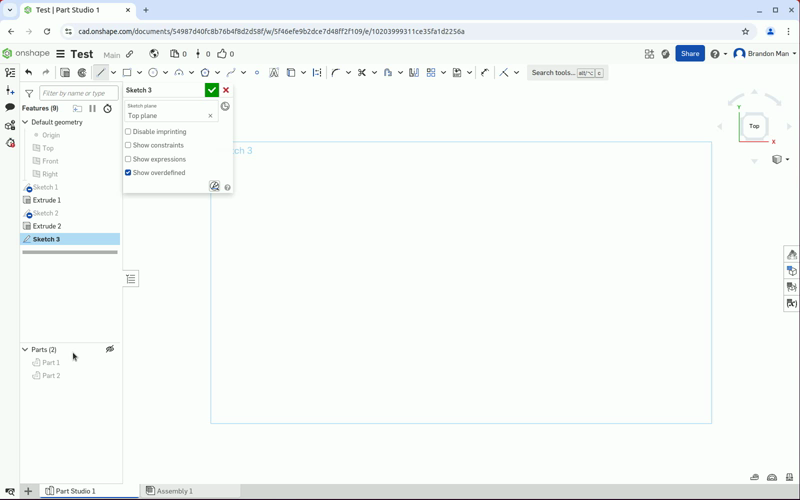
key_down(shift)
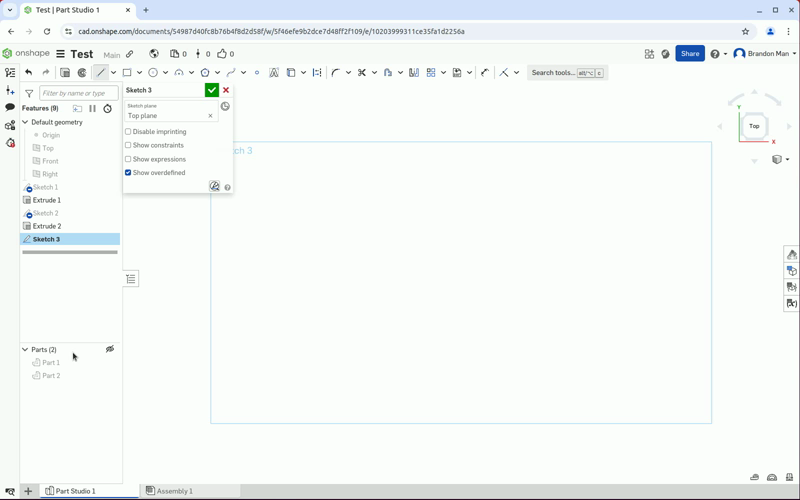
mouse_move(404, 395)
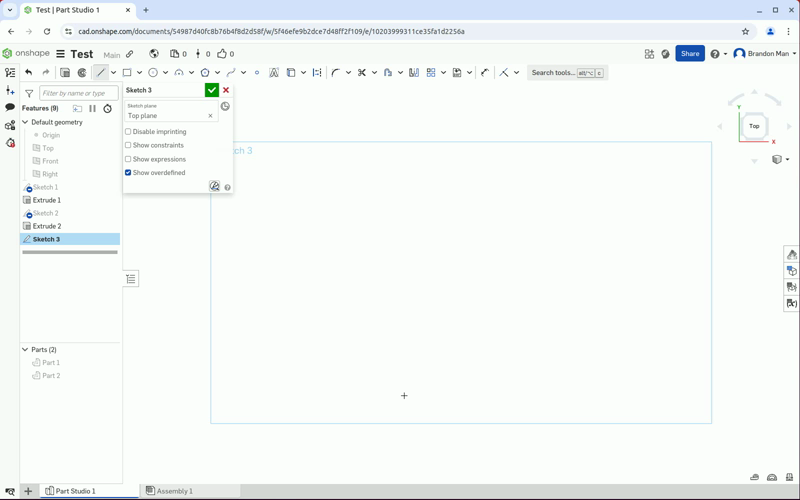
click(404, 395)
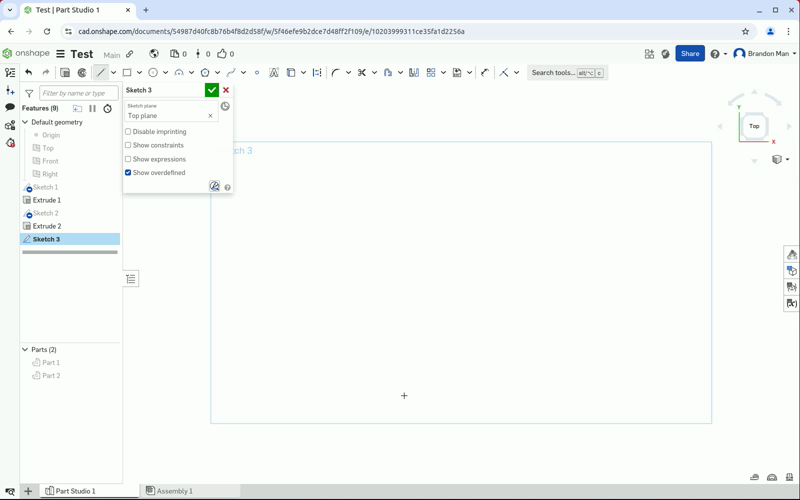
key_up(shift)
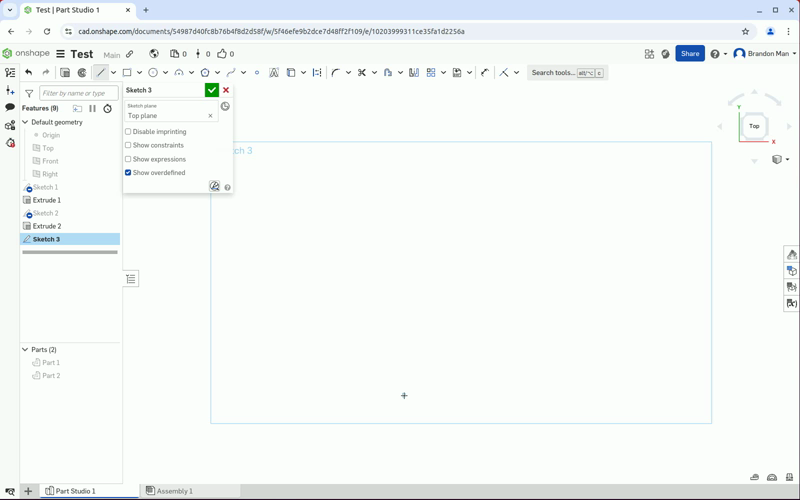
key_down(shift)
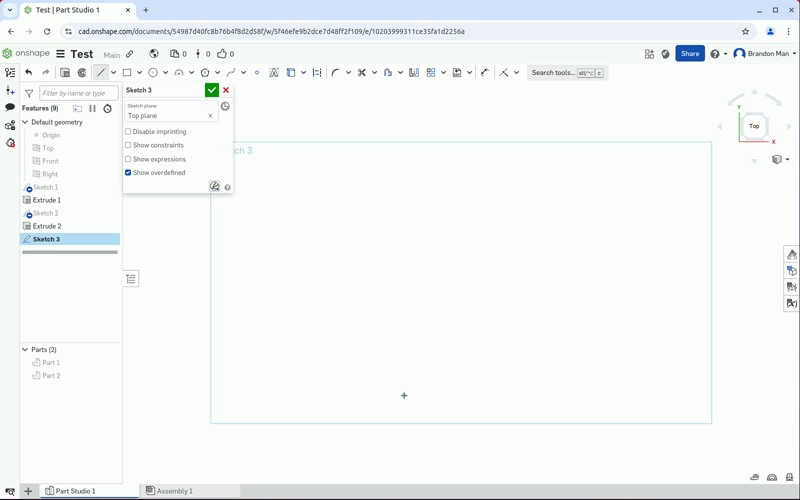
mouse_move(483, 395)
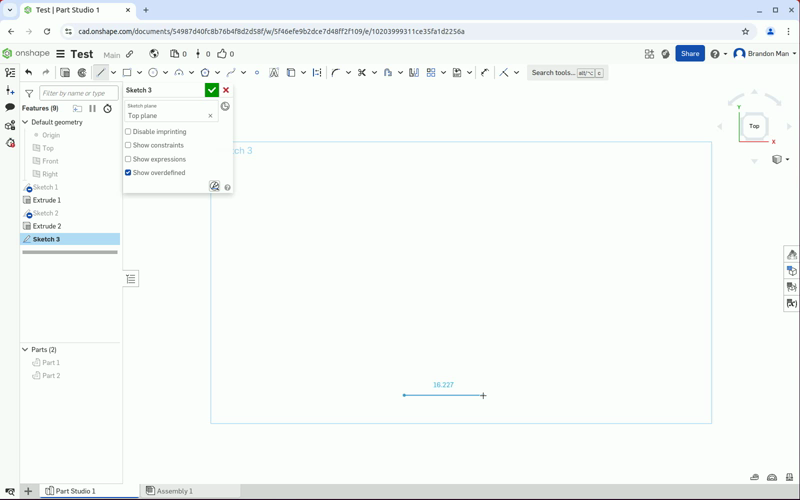
click(483, 395)
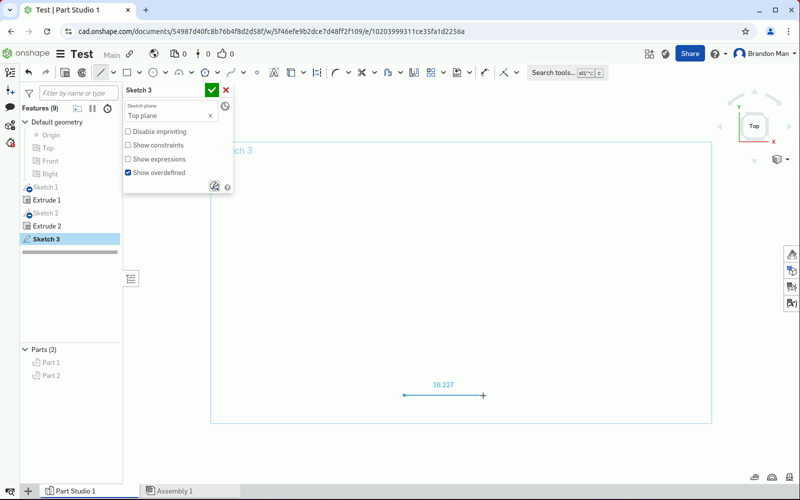
key_up(shift)
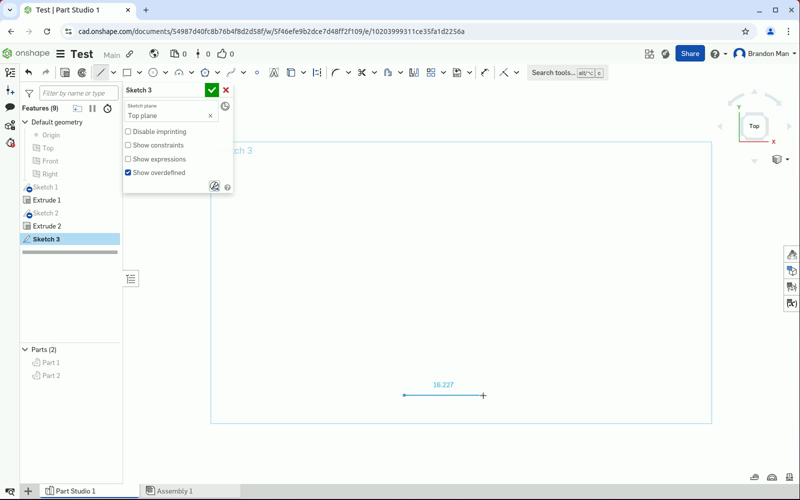
key_down(shift)
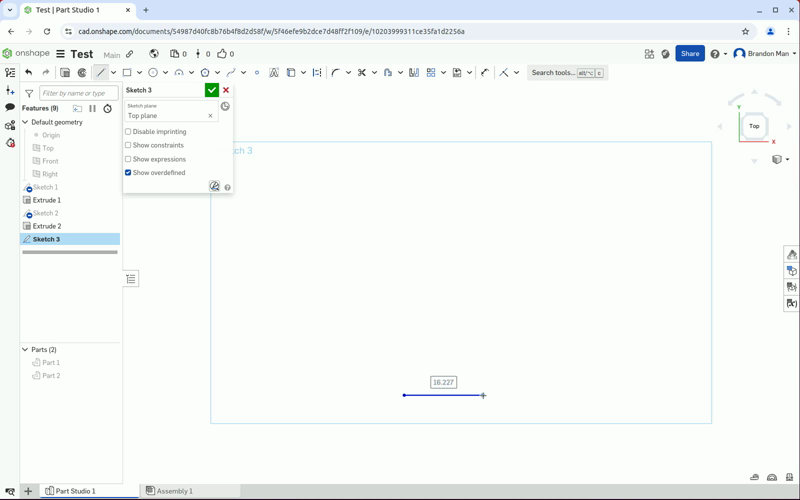
mouse_move(513, 395)
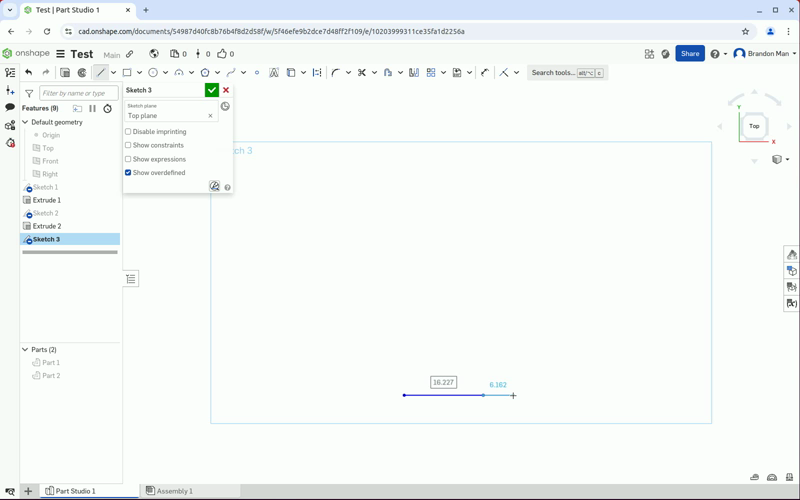
mouse_move(483, 345)
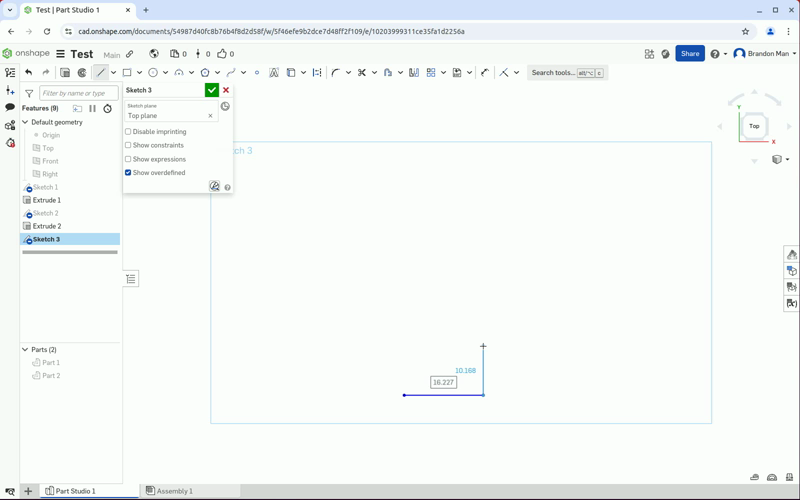
click(483, 345)
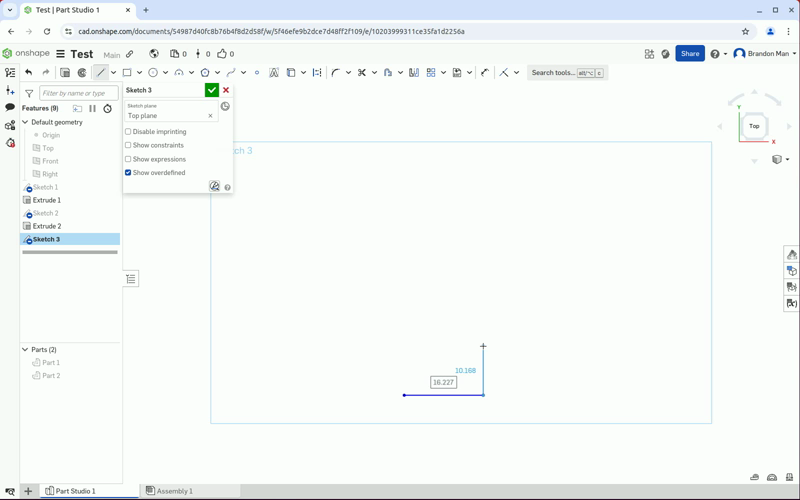
key_up(shift)
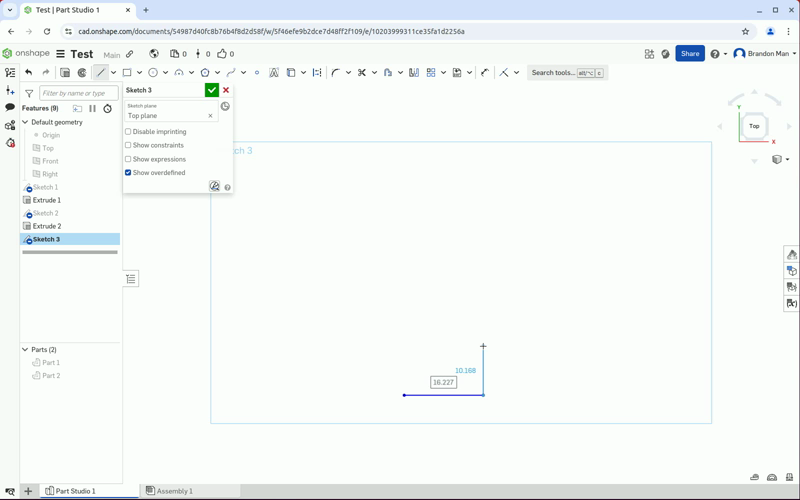
key_down(shift)
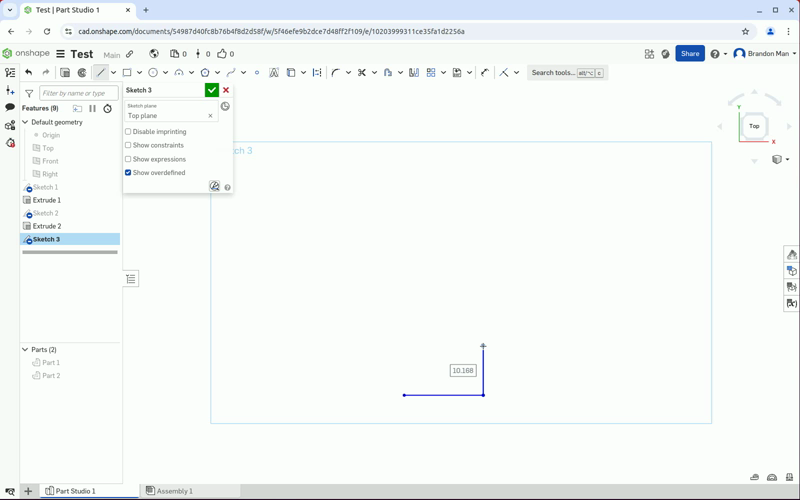
mouse_move(404, 345)
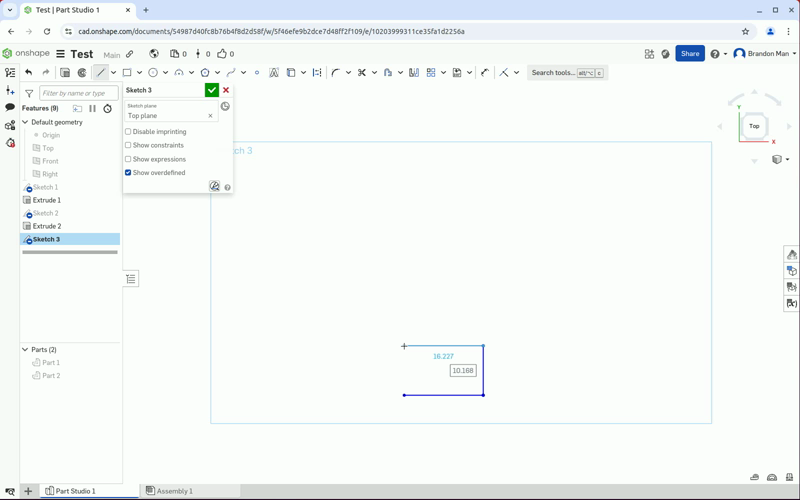
click(404, 345)
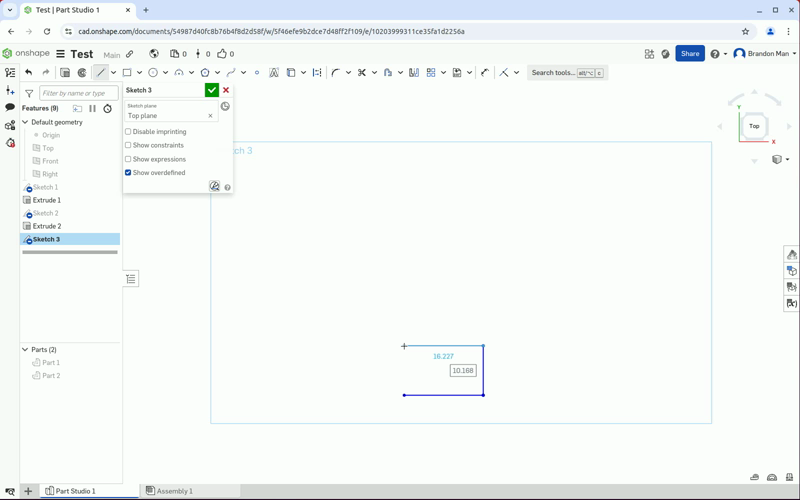
key_up(shift)
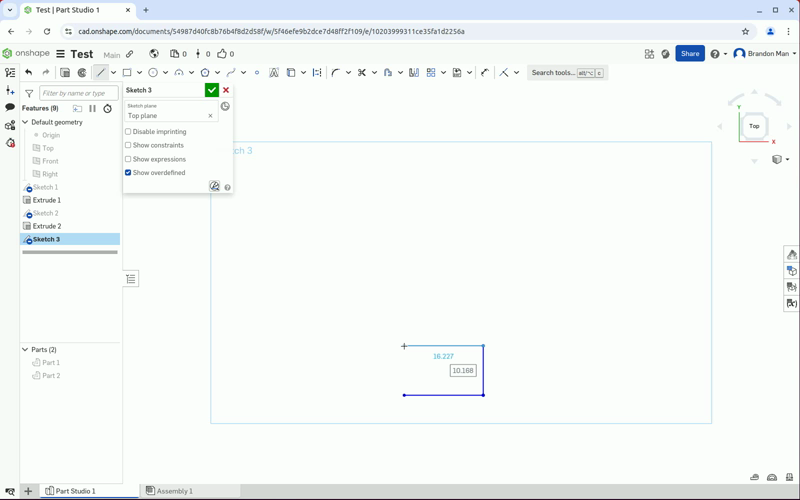
mouse_move(434, 345)
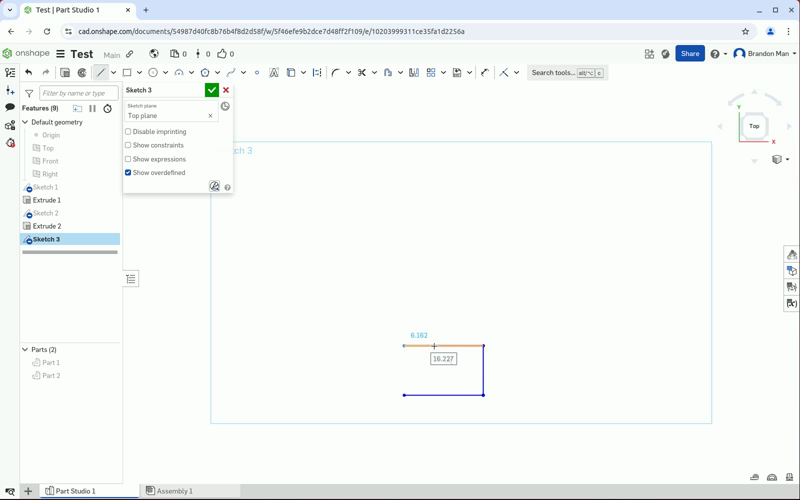
key_down(shift)
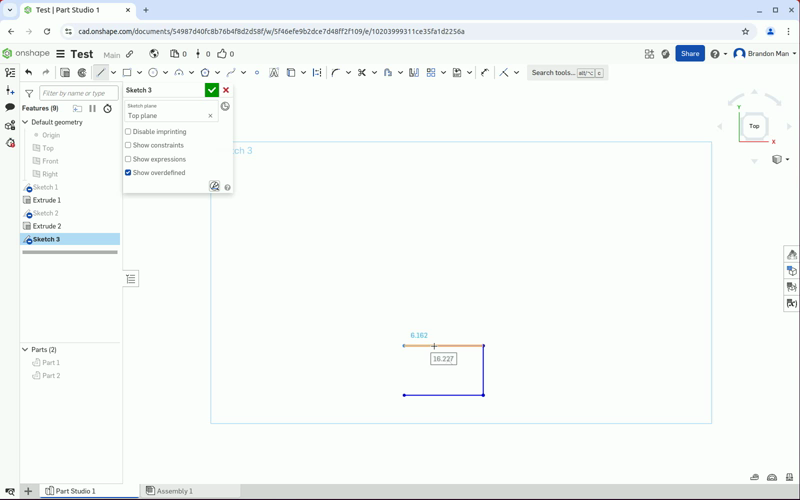
mouse_move(404, 395)
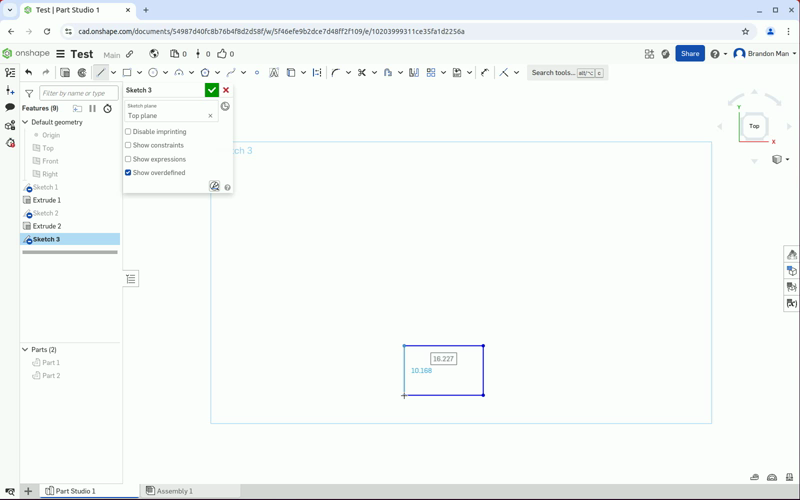
key_up(shift)
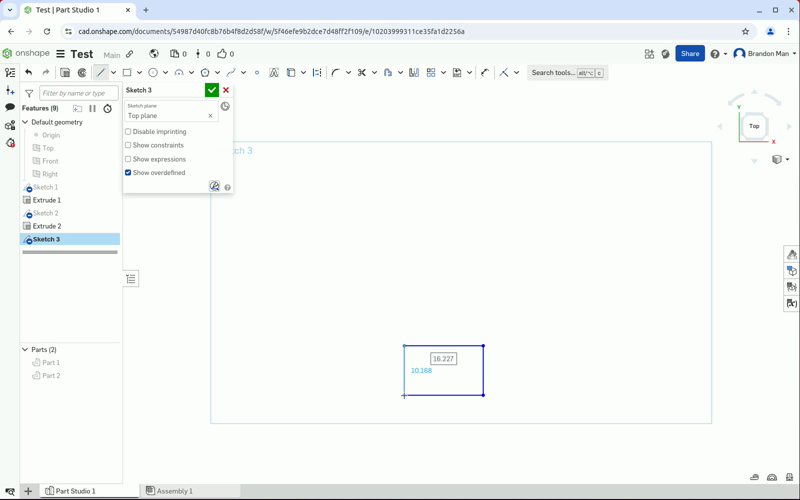
click(404, 395)
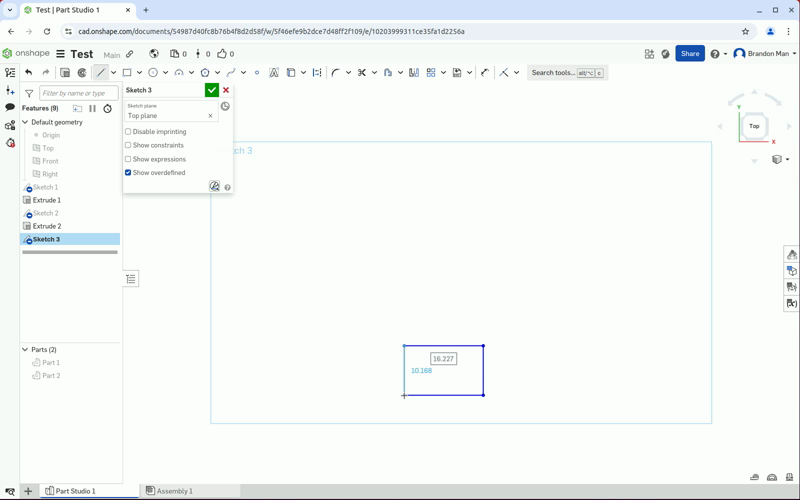
key(esc)
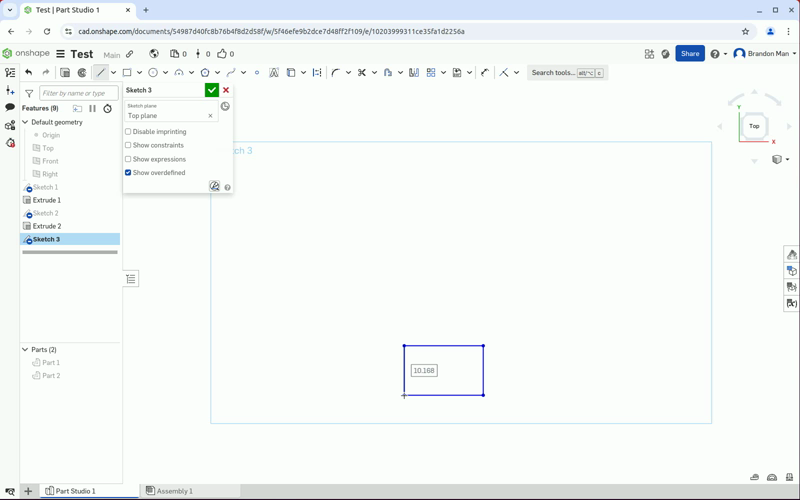
mouse_move(440, 350)
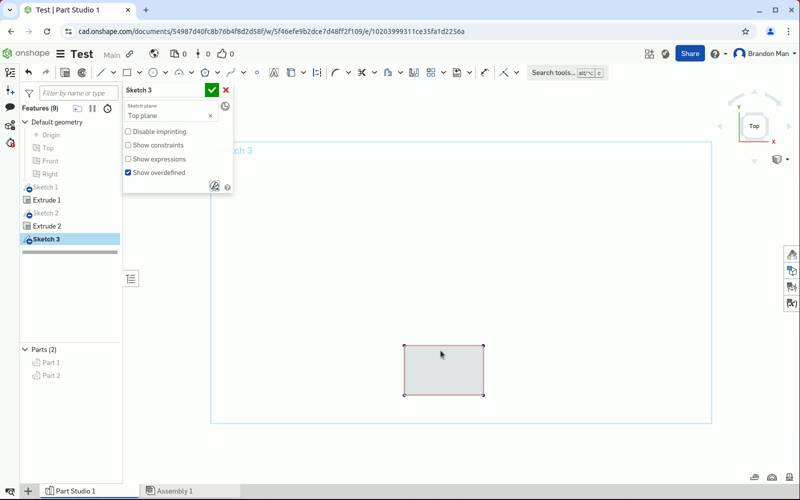
click(440, 350)
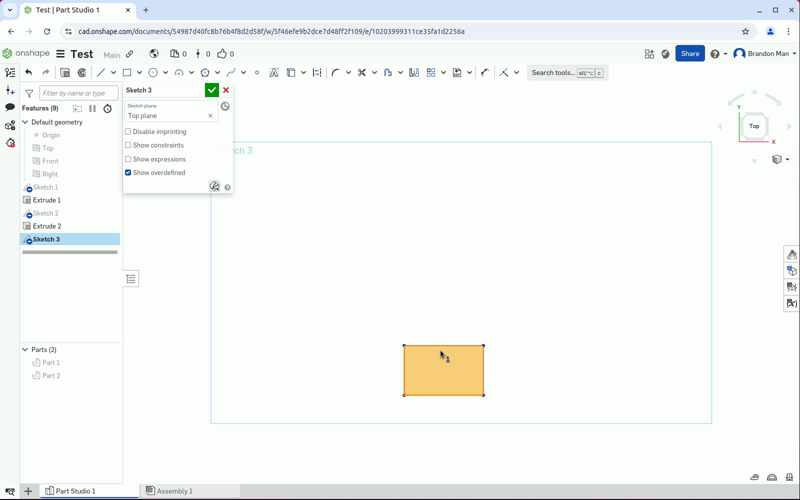
mouse_move(73, 352)
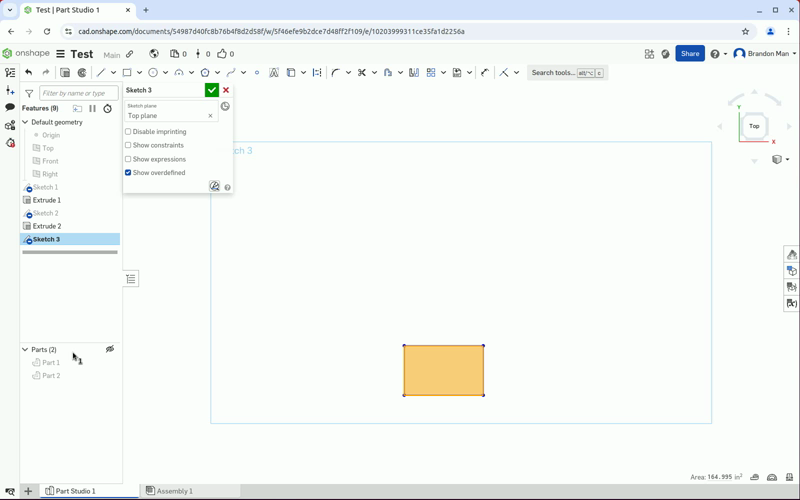
key(shift+y)
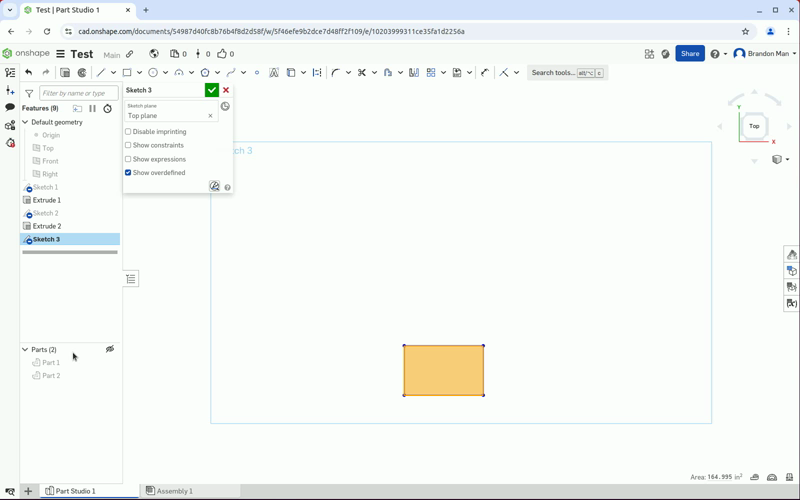
key(shift+e)
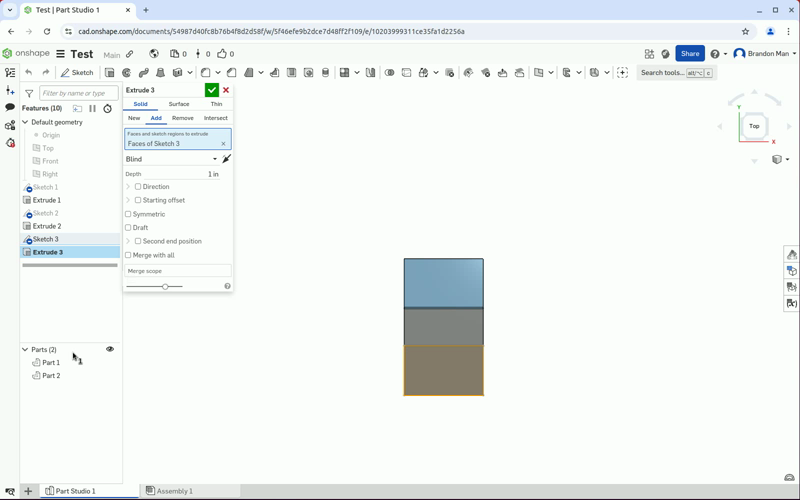
mouse_move(143, 106)
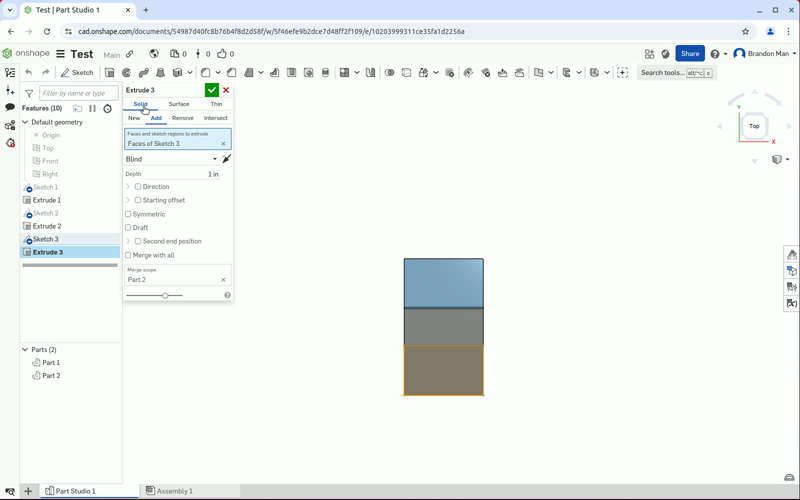
click(143, 106)
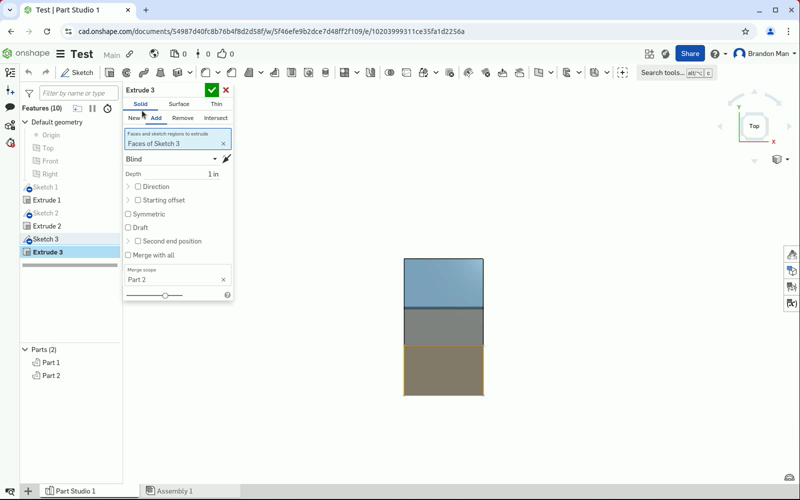
mouse_move(137, 120)
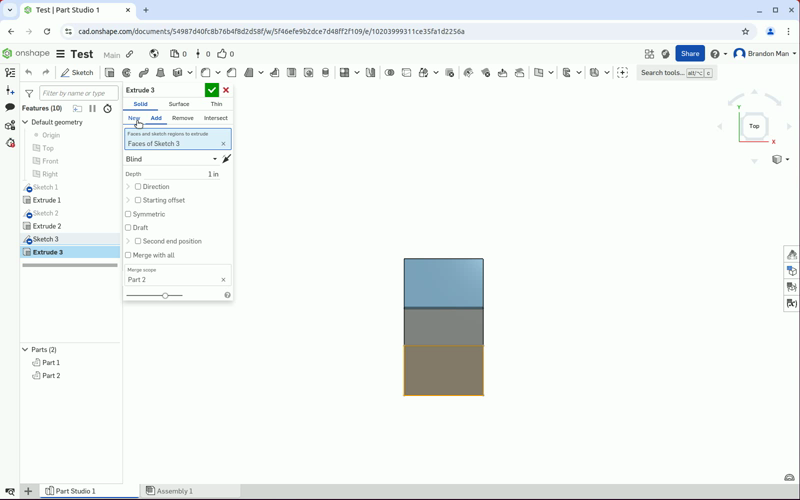
click(137, 120)
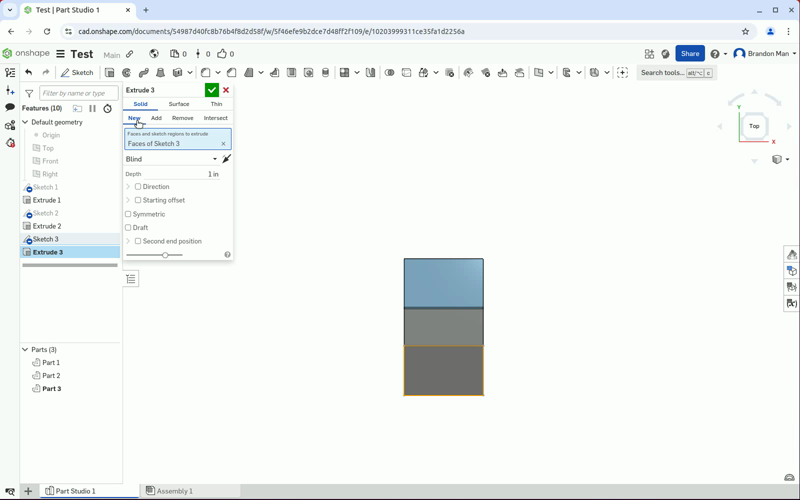
key(tab, 4)
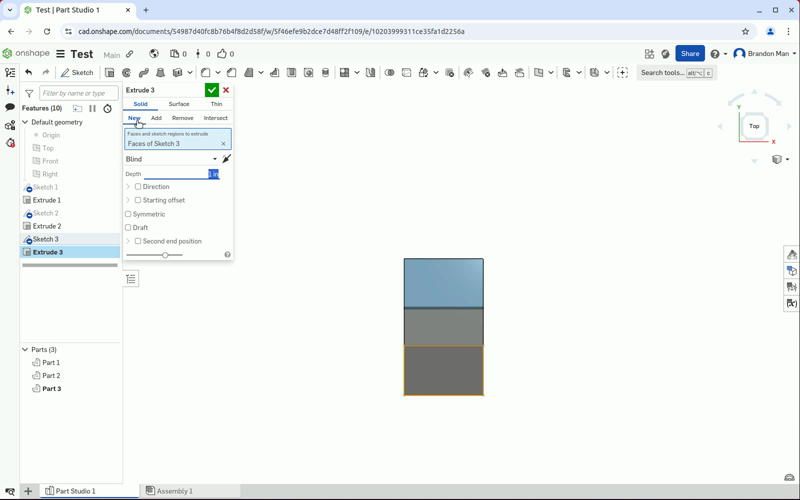
text(-0.241)
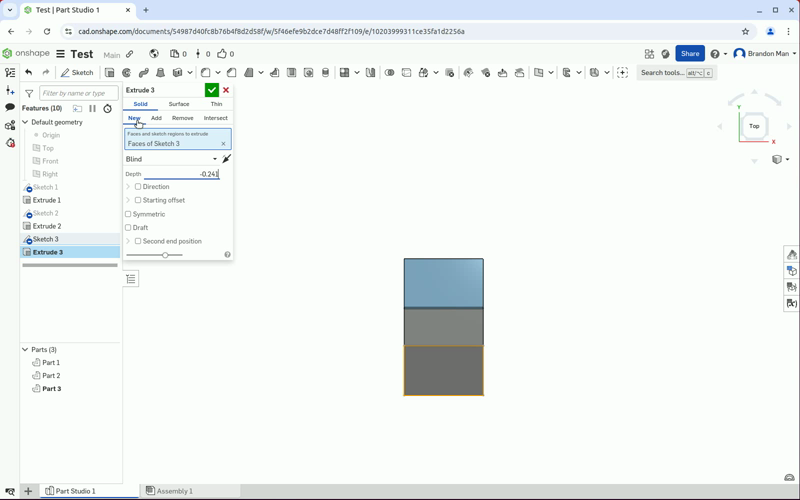
key(enter)
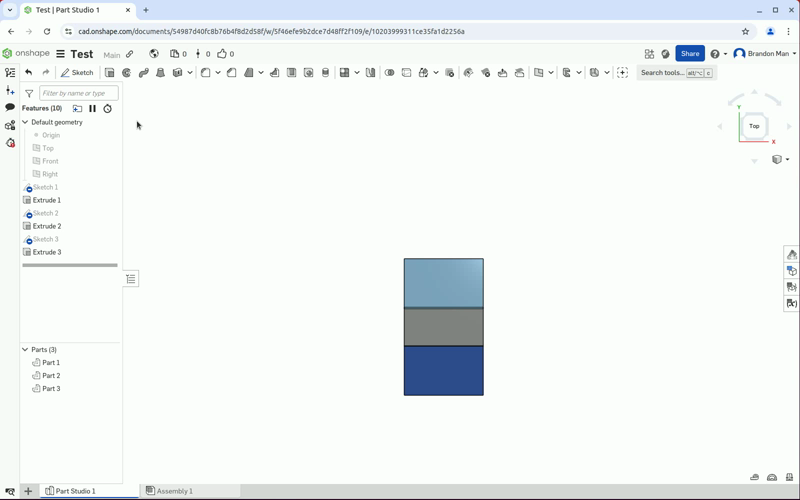
key(shift+h)
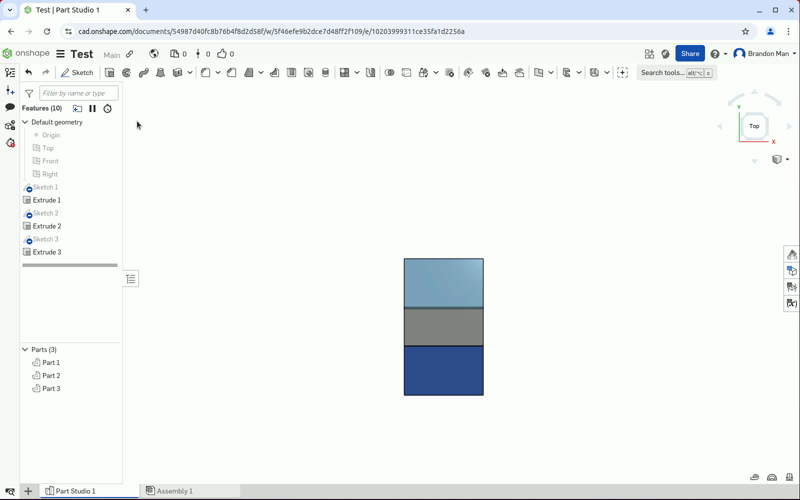
key(shift+h)
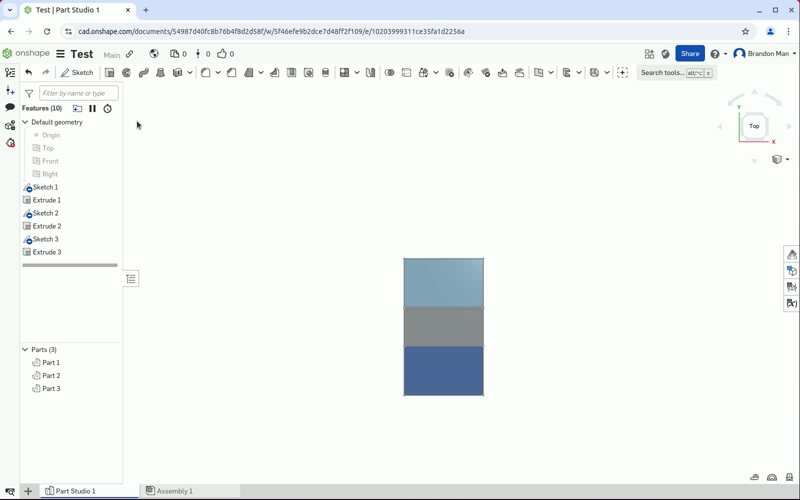
key(shift+7)
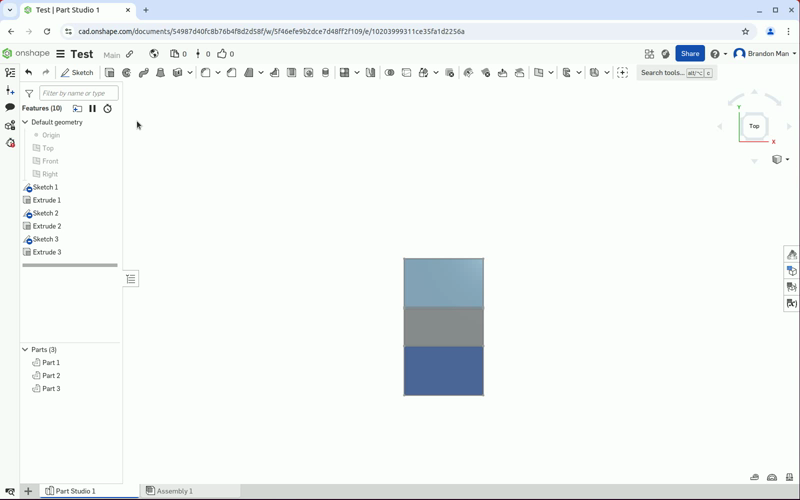
key(up, 3)
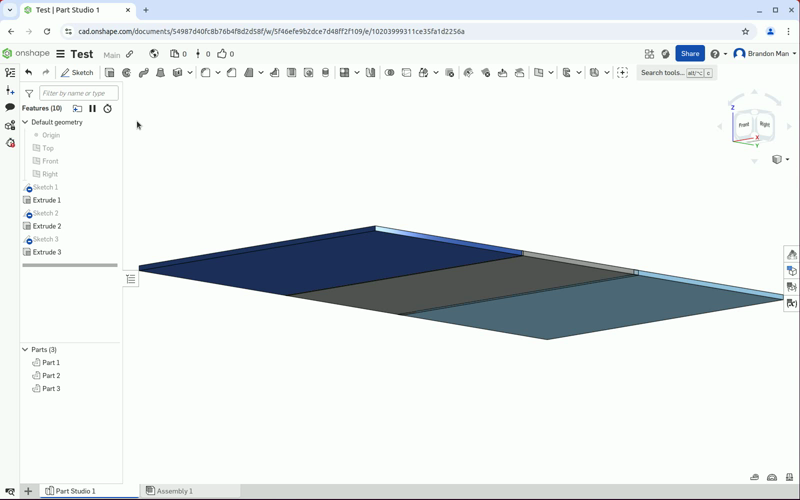
key(left, 3)
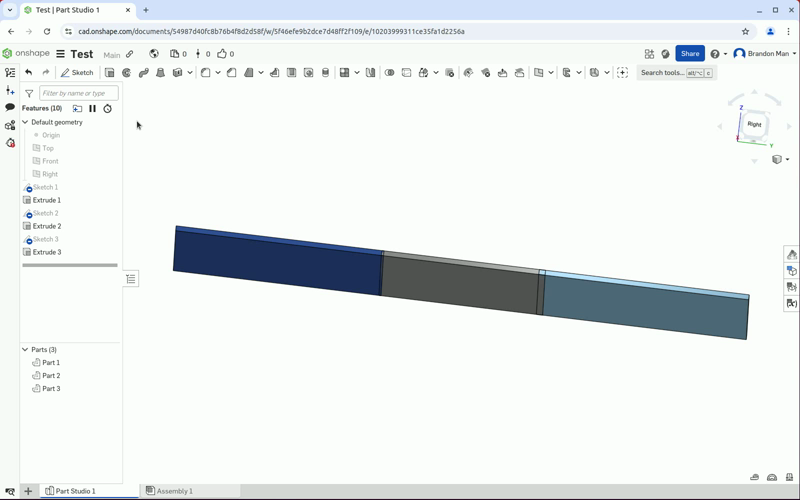
key(right, 3)
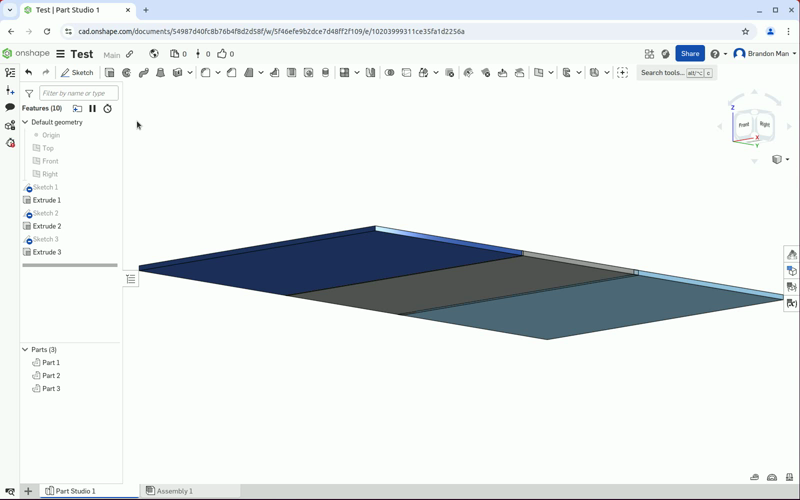
key(down, 3)
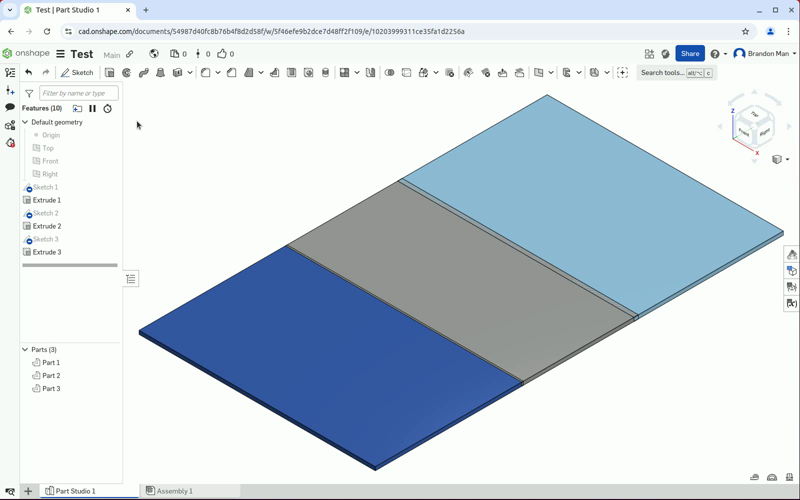
mouse_move(73, 189)
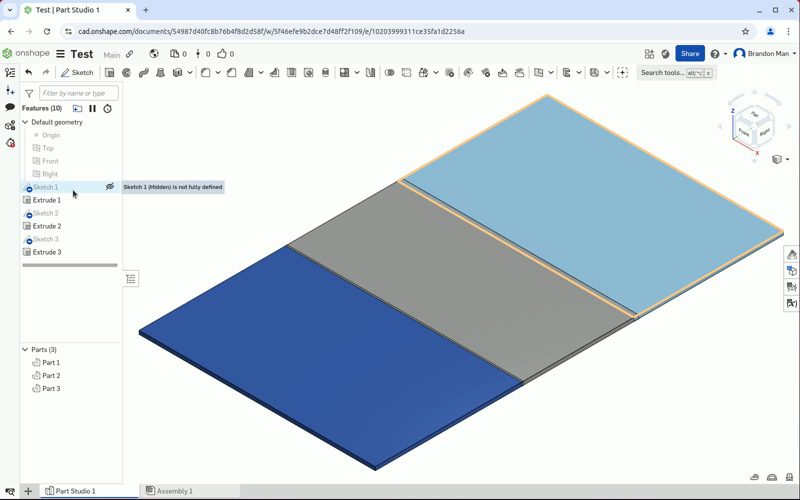
click(73, 189)